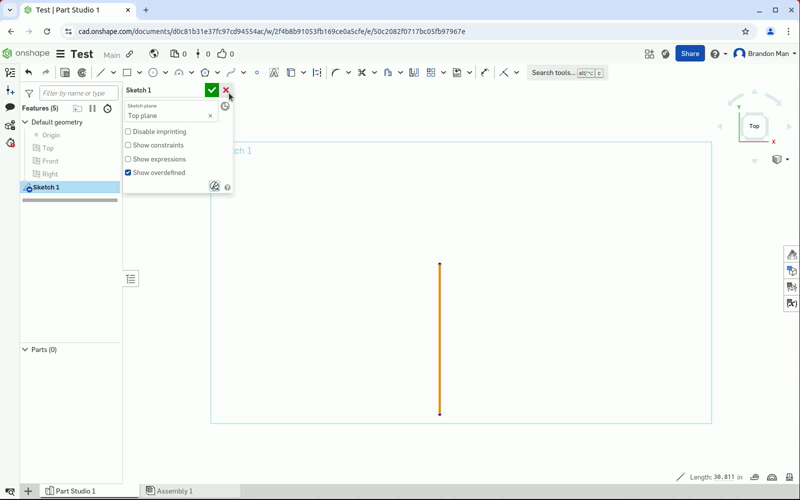
key(shift+h)
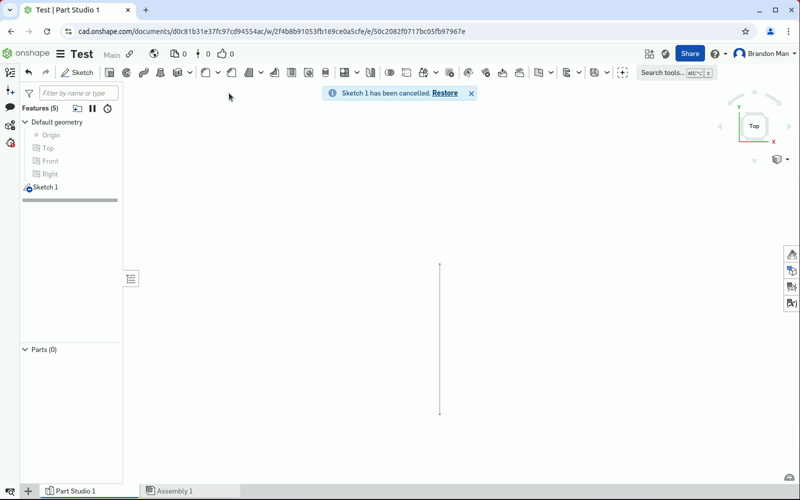
mouse_move(73, 352)
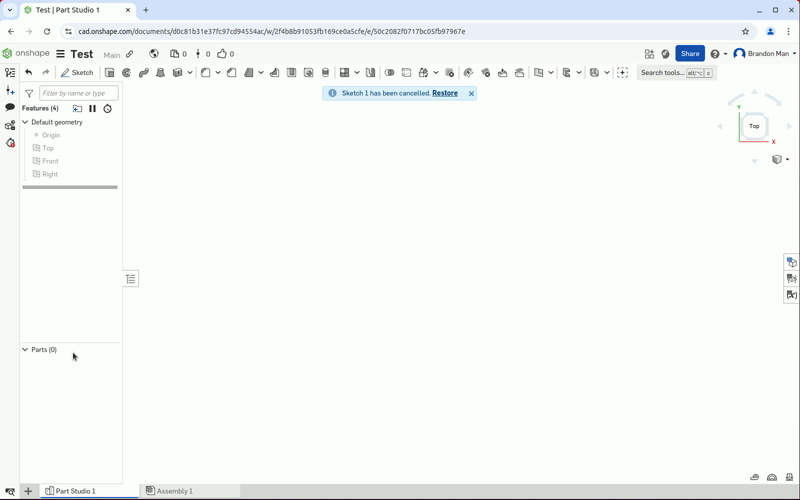
key(y)
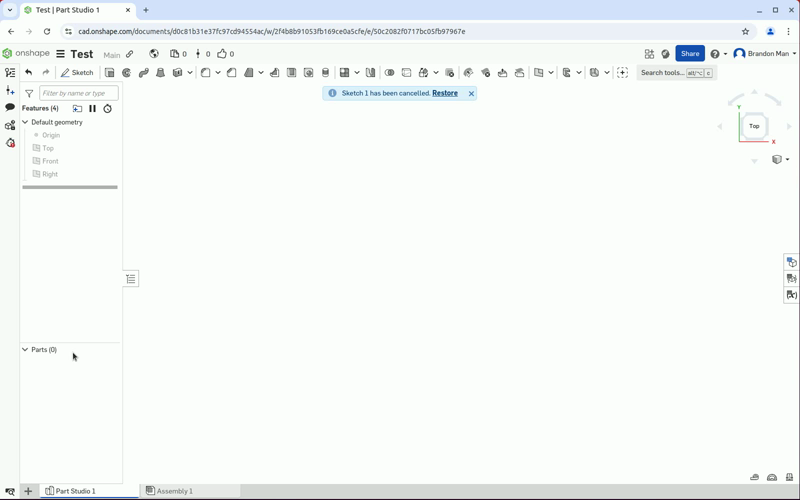
key(shift+p)
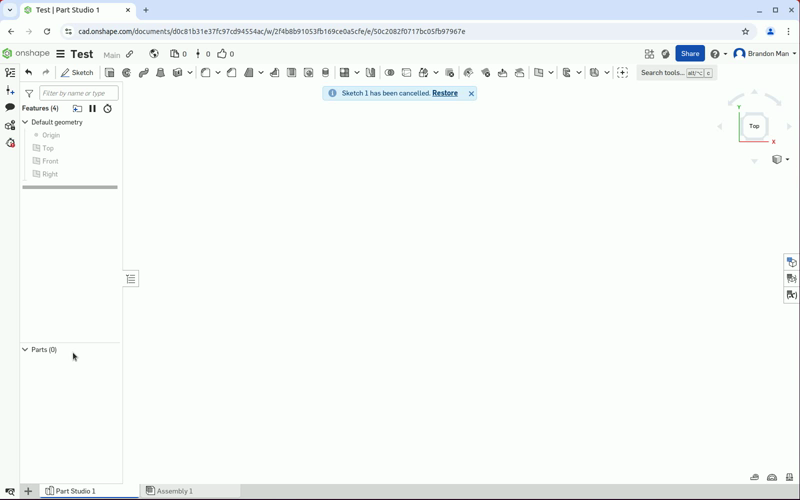
key(space)
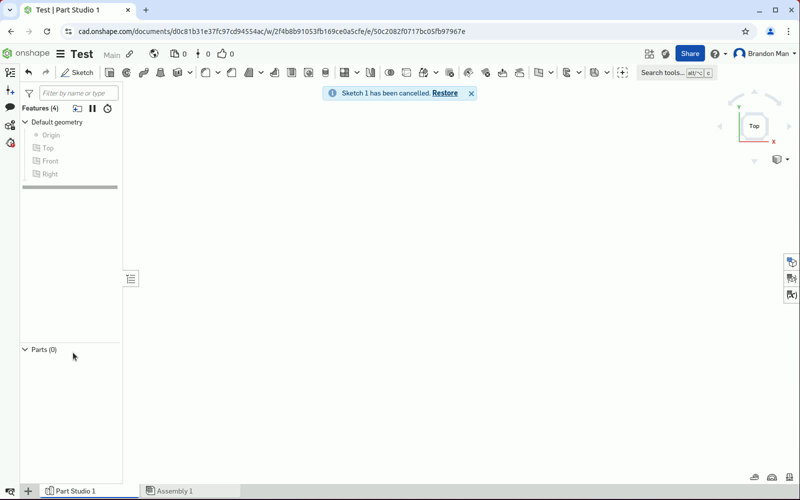
key_down(shift)
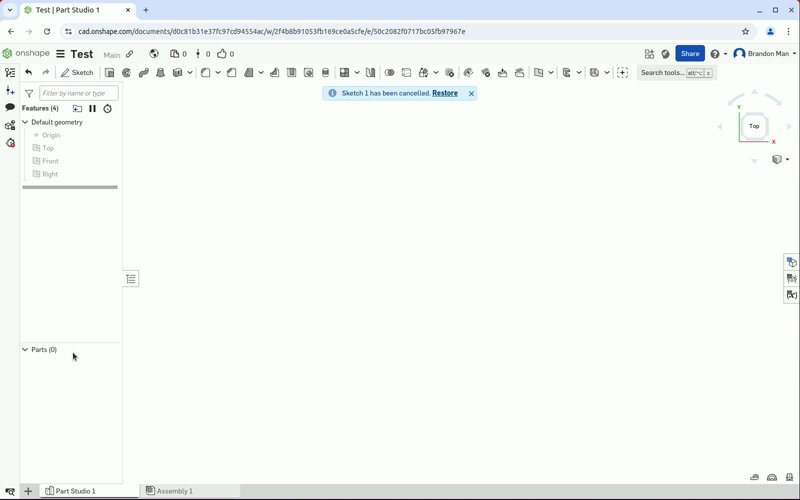
key(up)
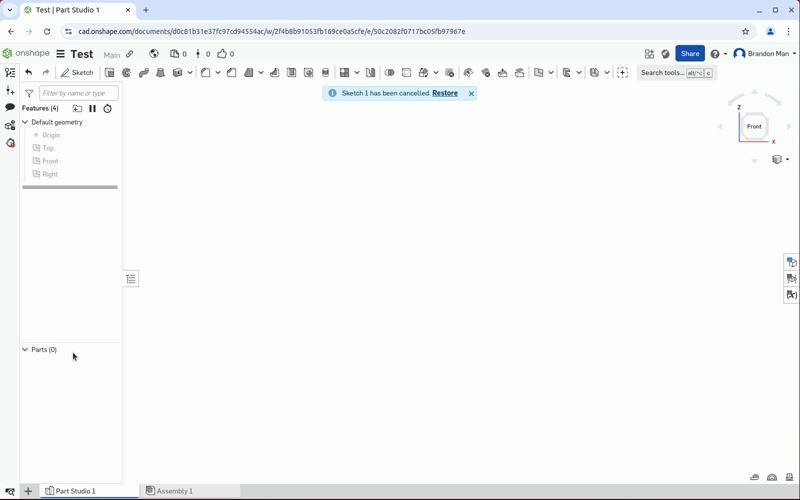
key_up(shift)
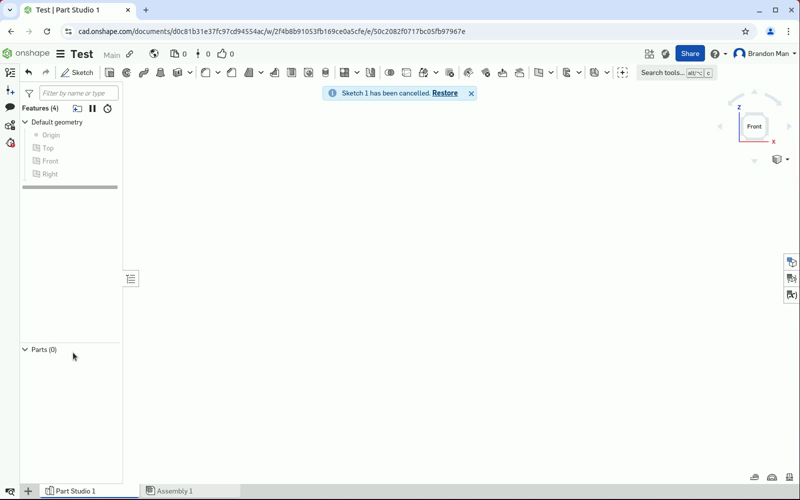
mouse_move(73, 352)
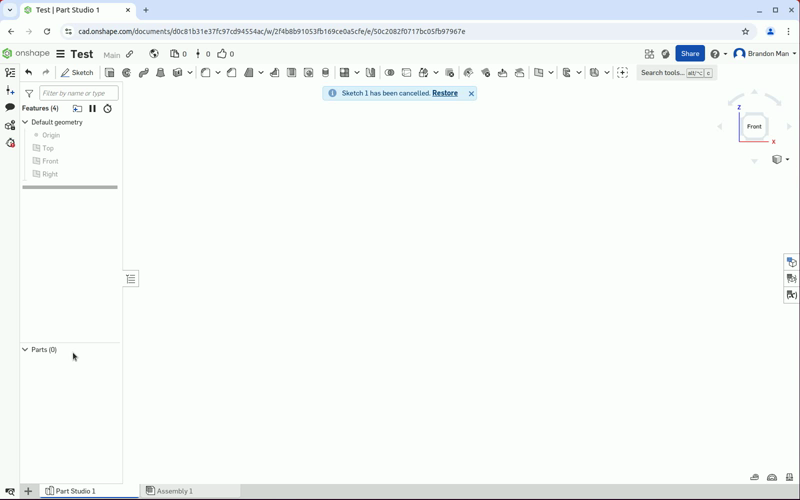
key(shift+y)
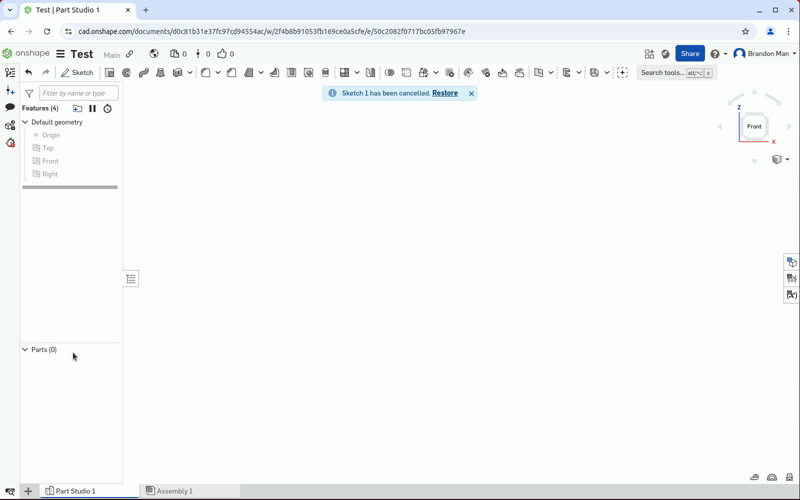
key(shift+s)
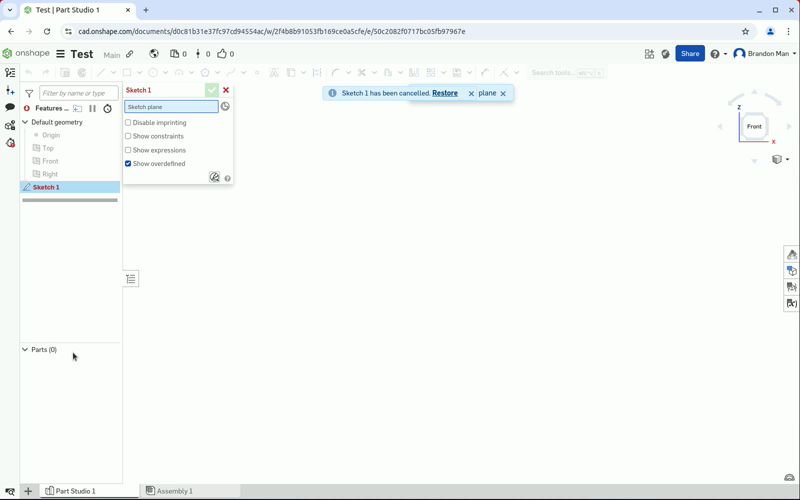
mouse_move(73, 163)
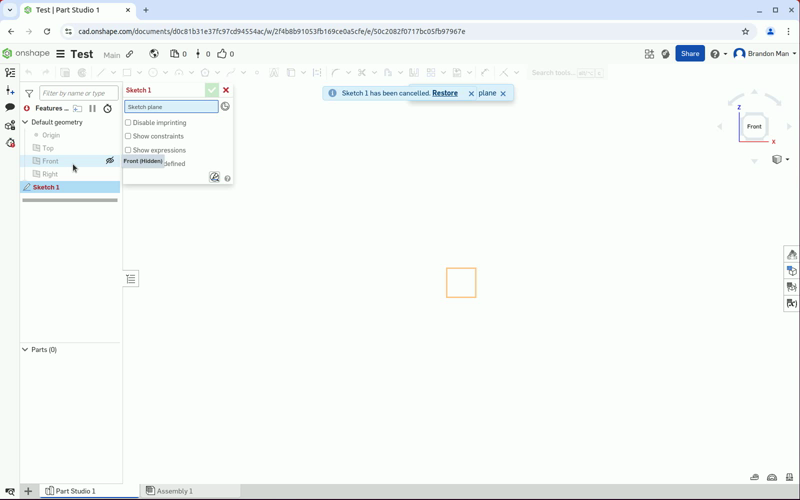
click(73, 163)
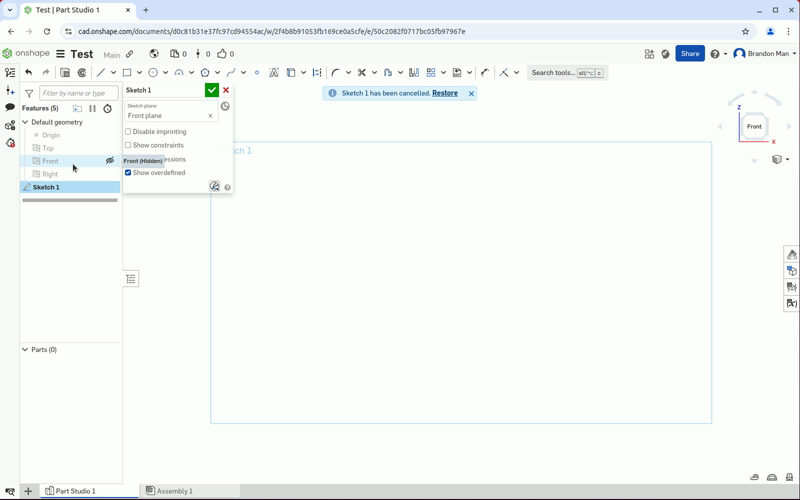
mouse_move(73, 352)
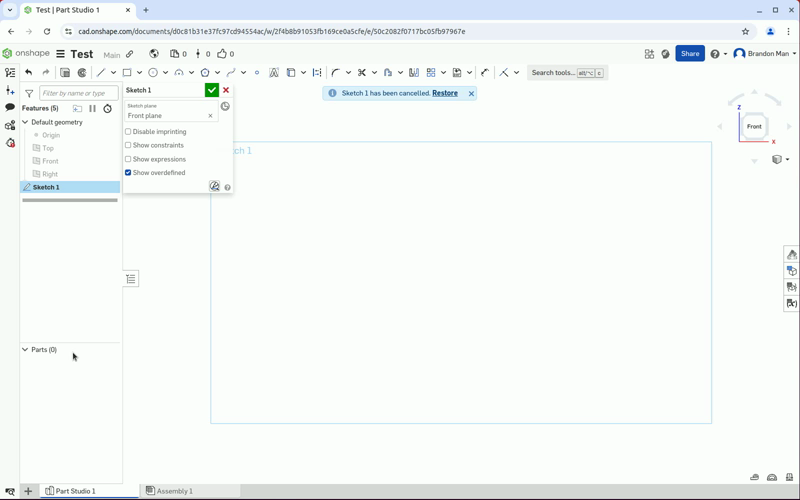
key(y)
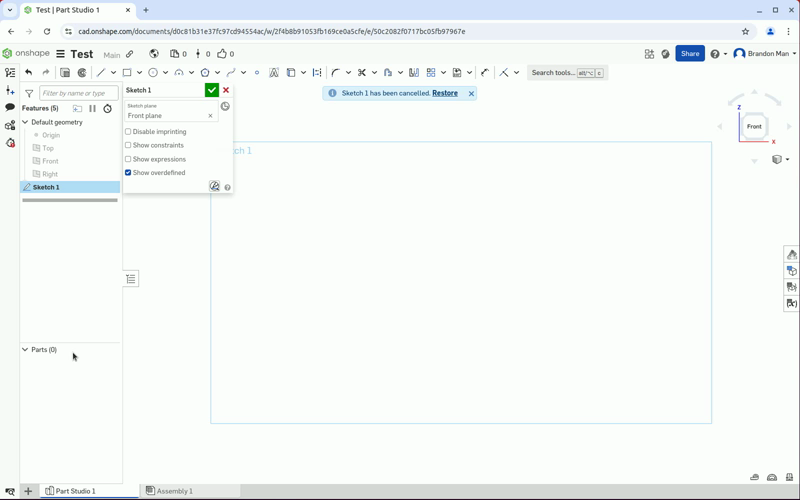
key(l)
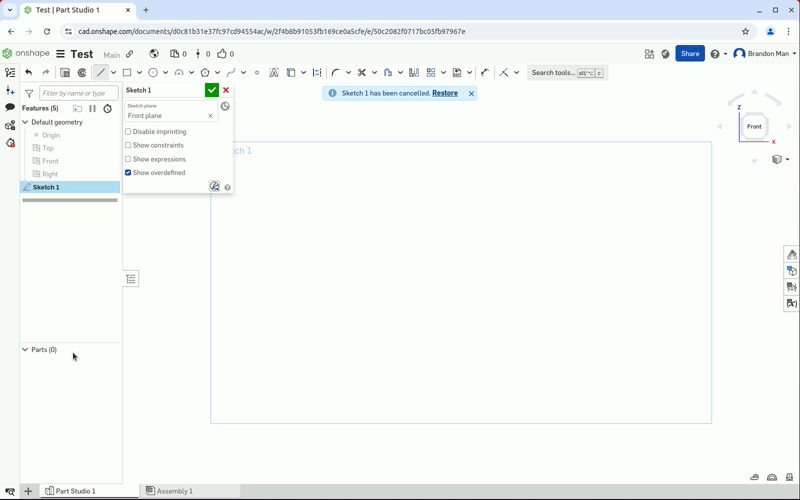
key_down(shift)
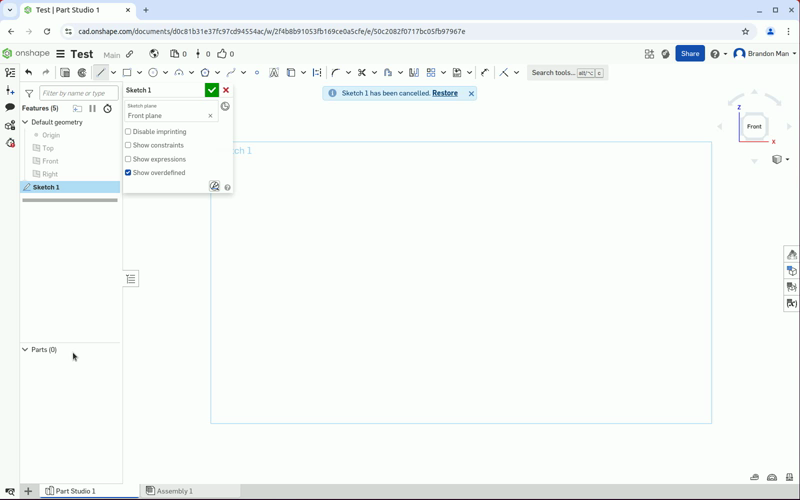
mouse_move(460, 282)
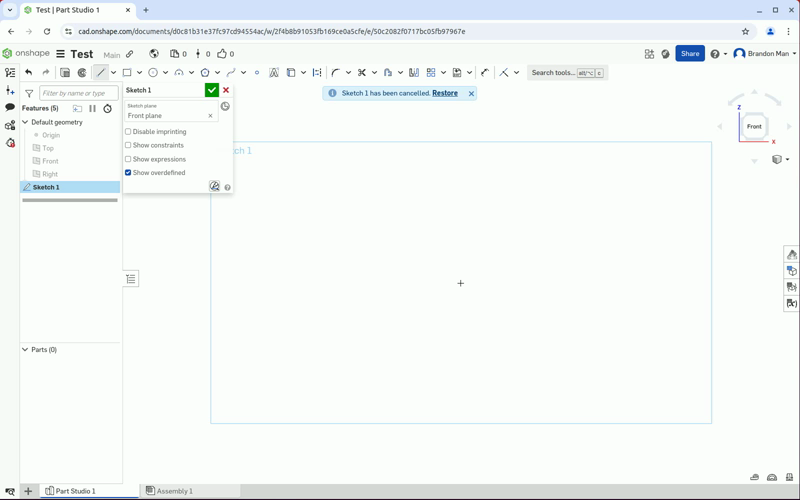
click(460, 282)
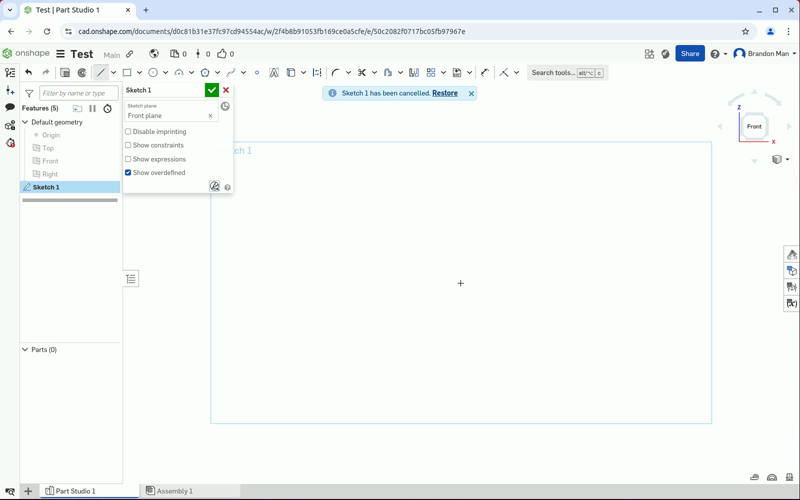
key_up(shift)
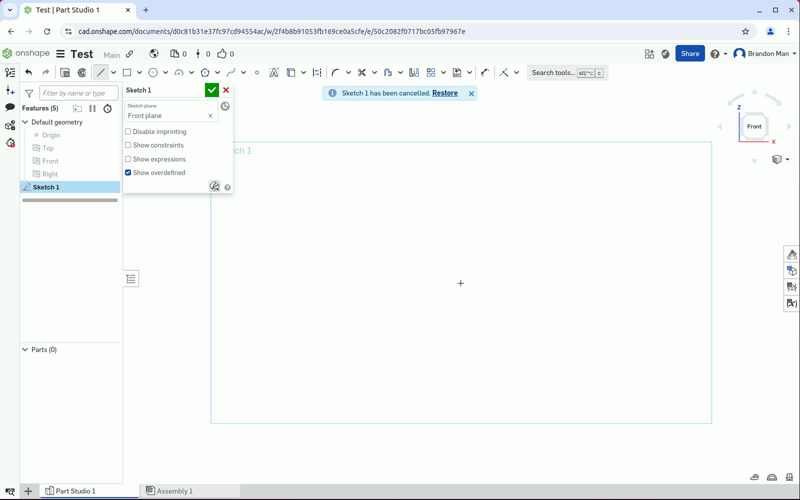
key_down(shift)
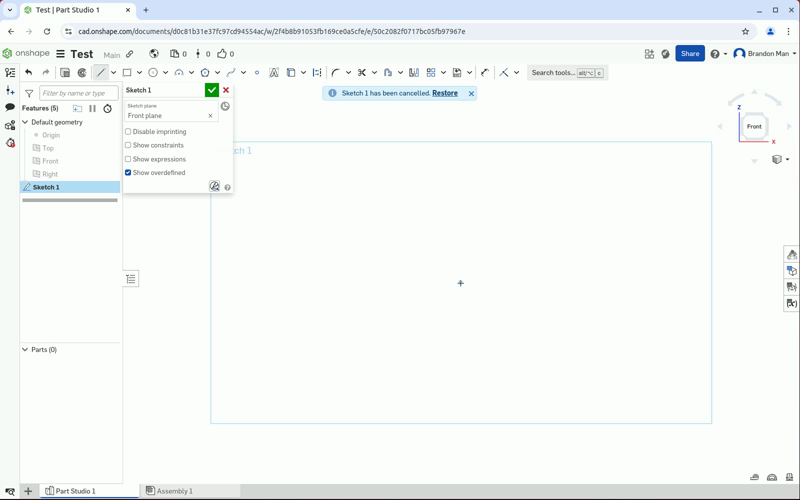
mouse_move(573, 282)
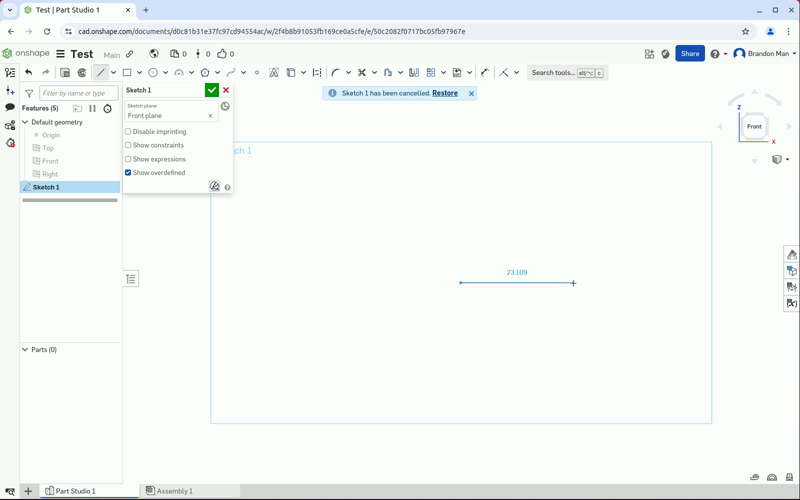
click(573, 282)
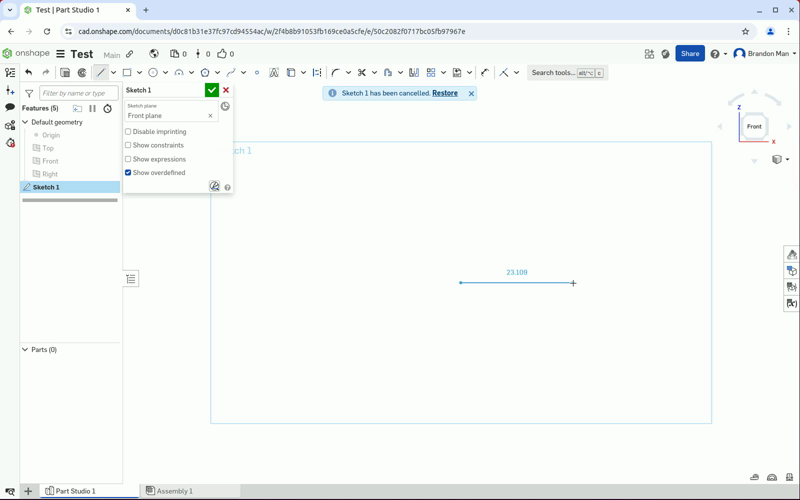
key_up(shift)
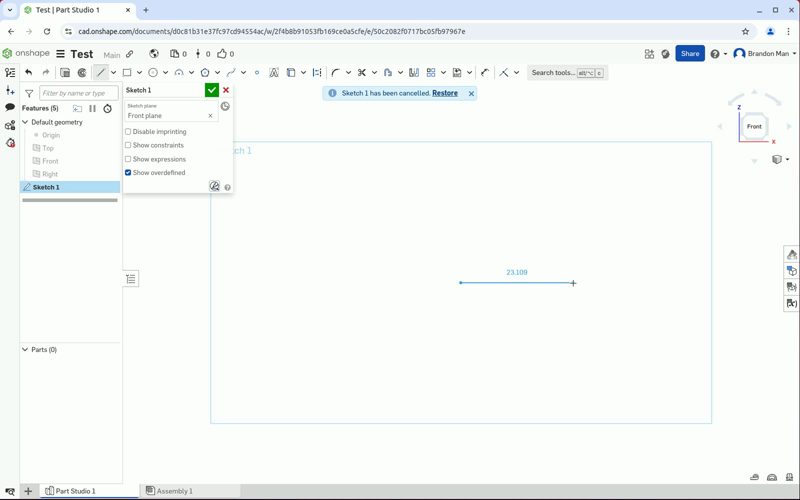
key_down(shift)
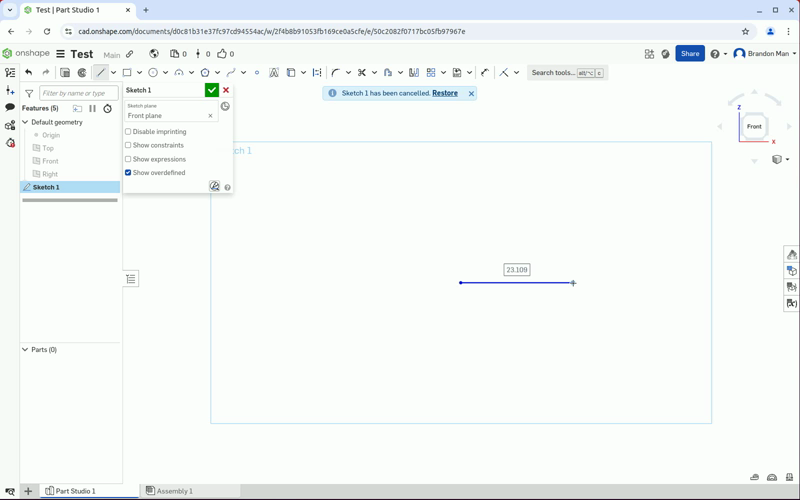
mouse_move(589, 282)
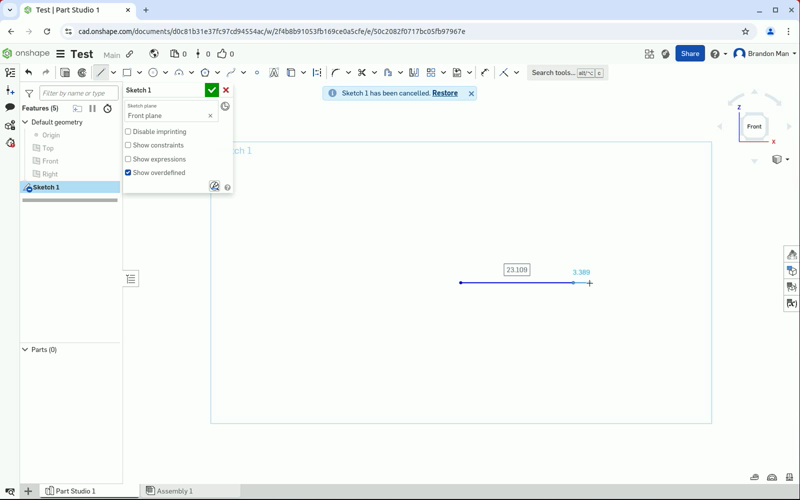
mouse_move(573, 240)
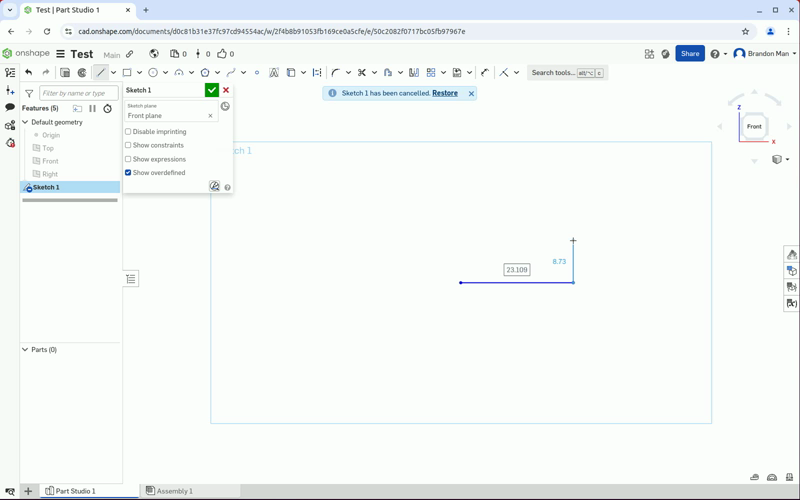
click(573, 240)
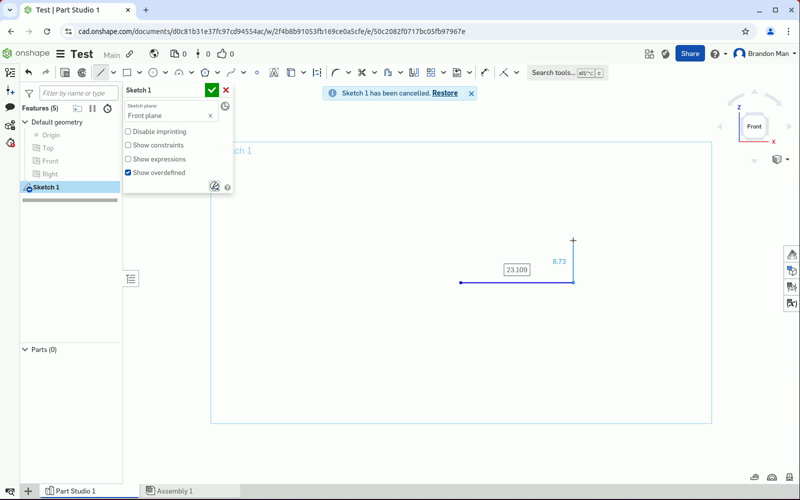
key_up(shift)
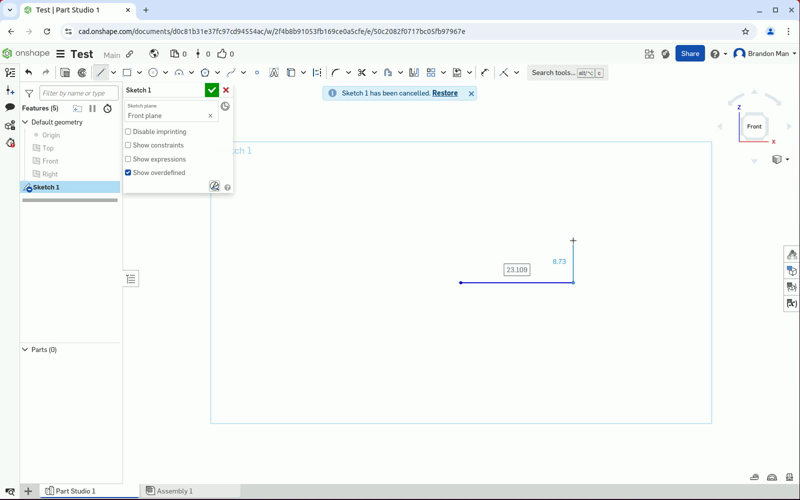
key_down(shift)
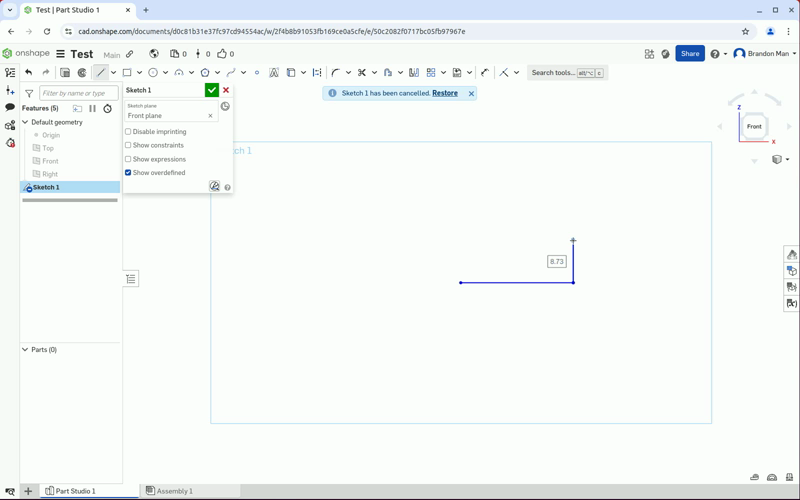
mouse_move(460, 240)
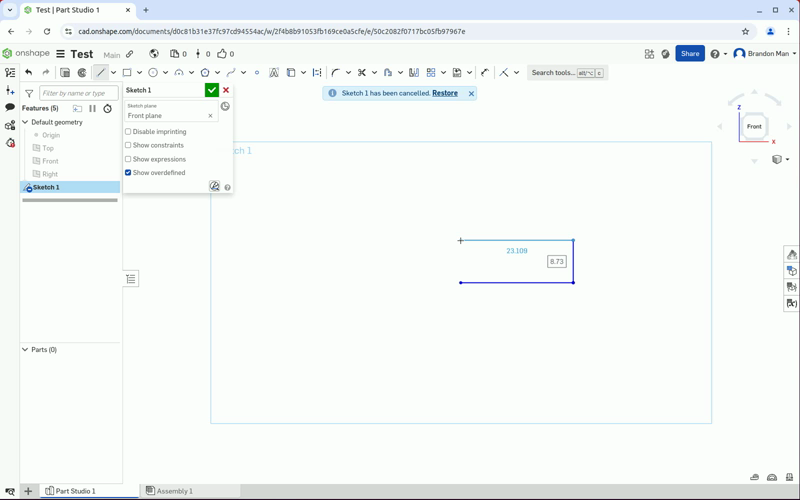
click(460, 240)
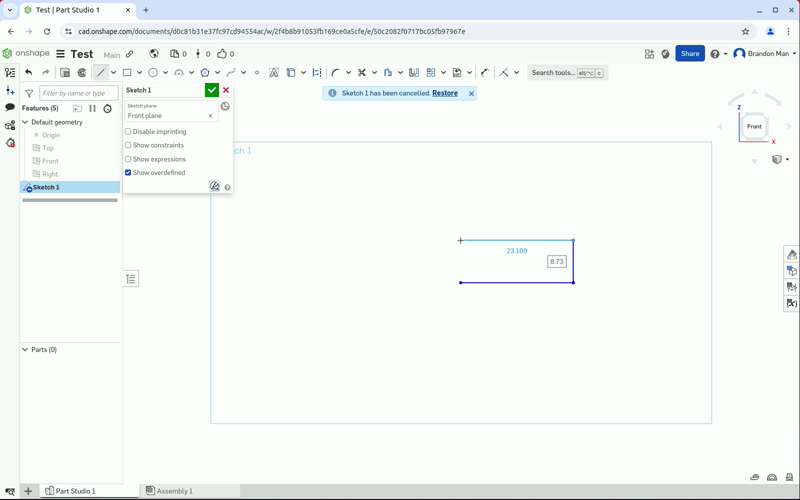
key_up(shift)
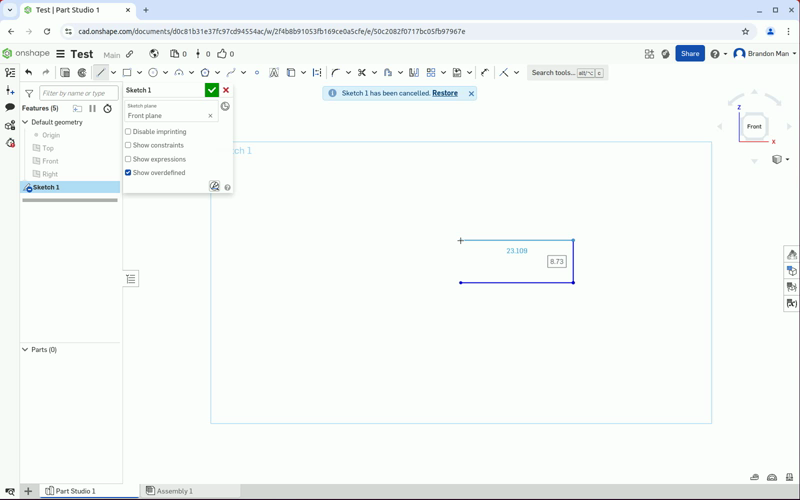
mouse_move(490, 240)
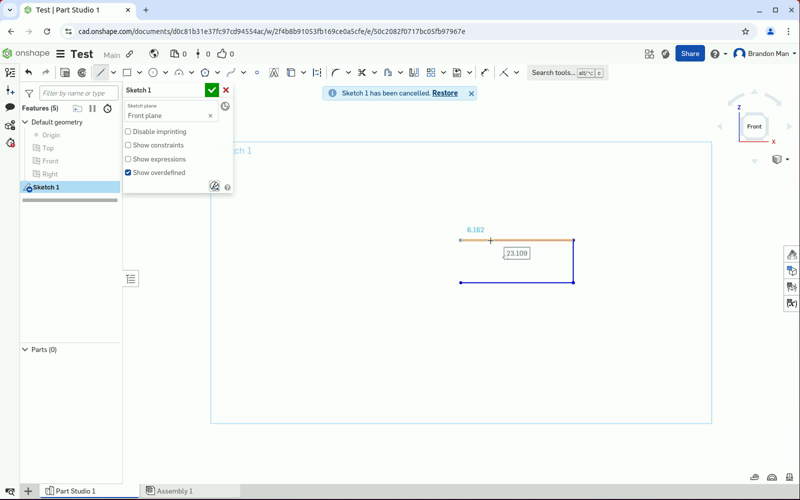
key_down(shift)
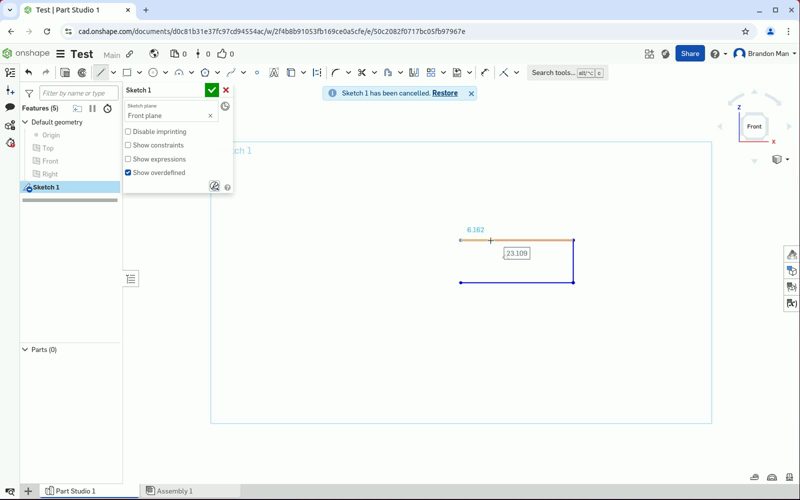
mouse_move(460, 282)
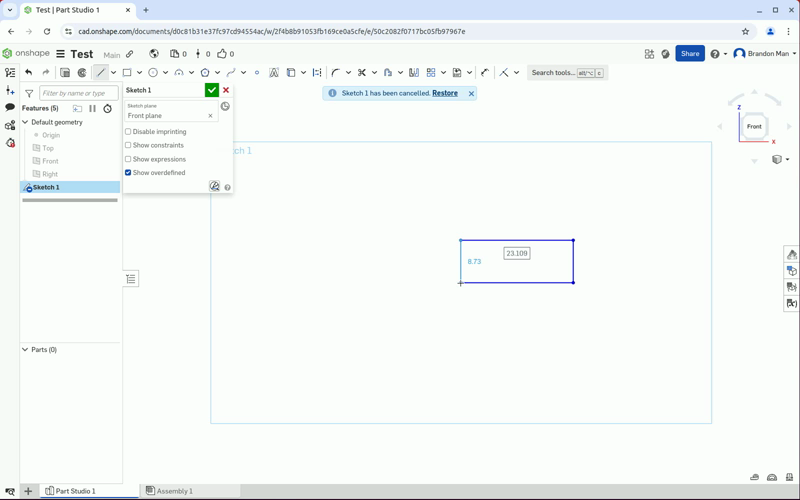
key_up(shift)
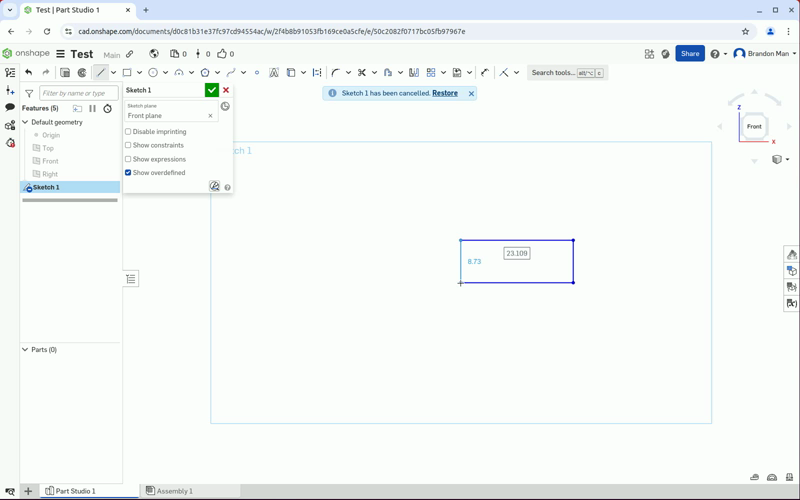
click(460, 282)
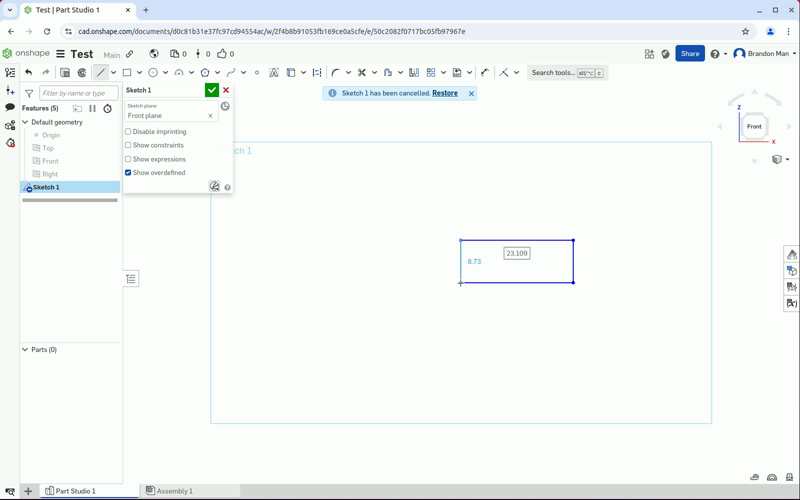
key(esc)
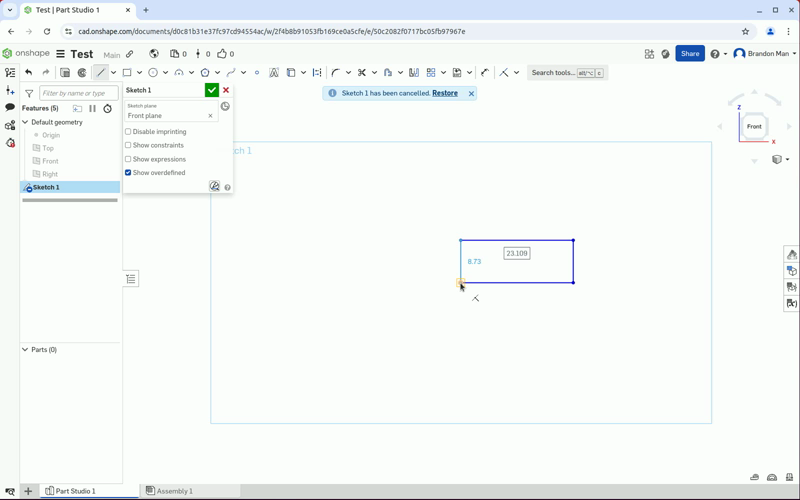
mouse_move(497, 273)
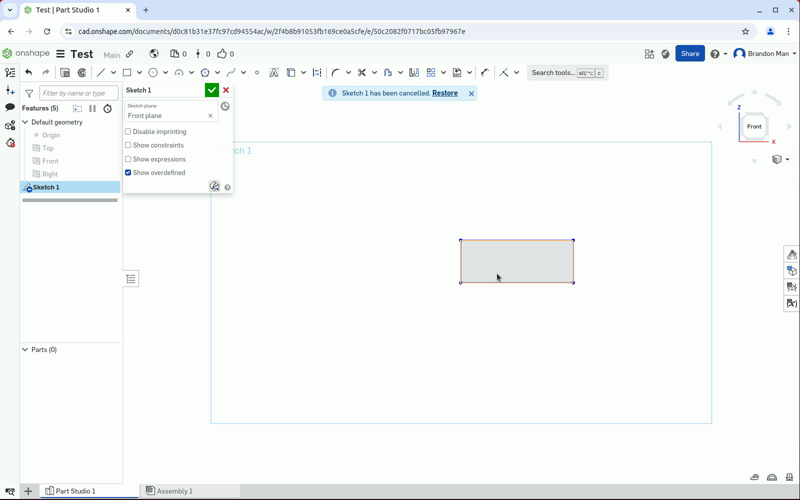
click(497, 273)
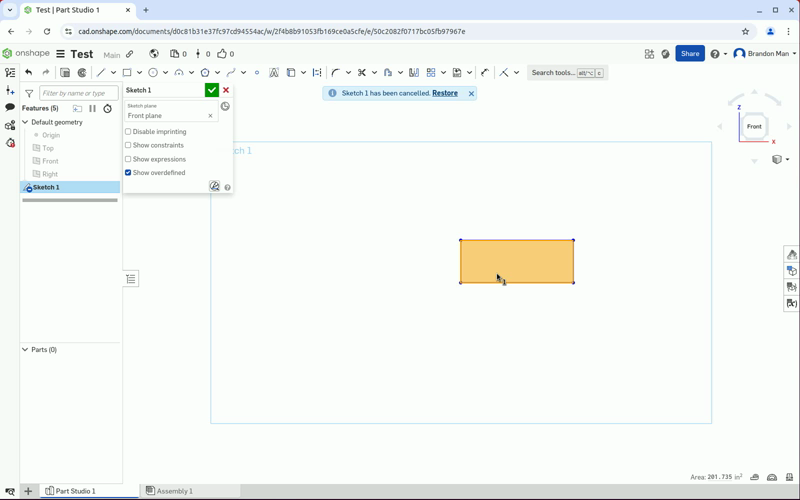
mouse_move(73, 352)
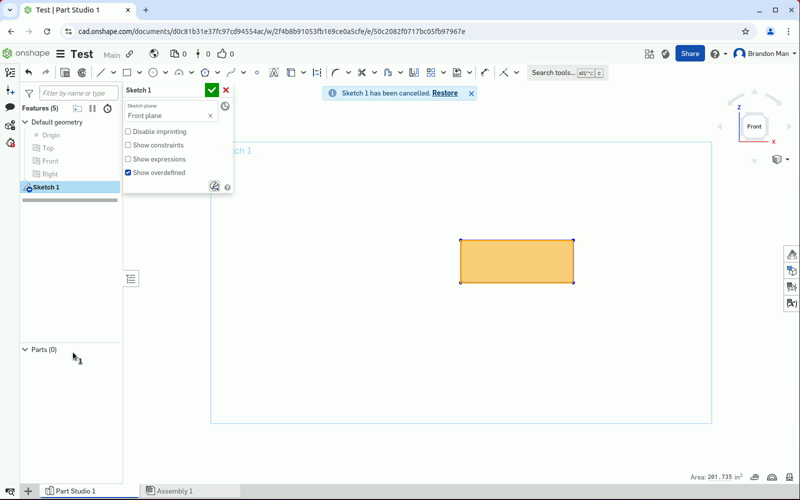
key(shift+y)
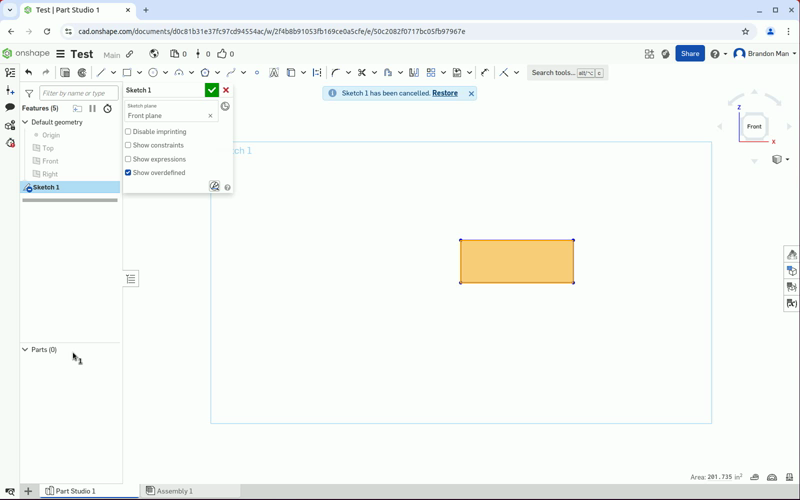
key(shift+e)
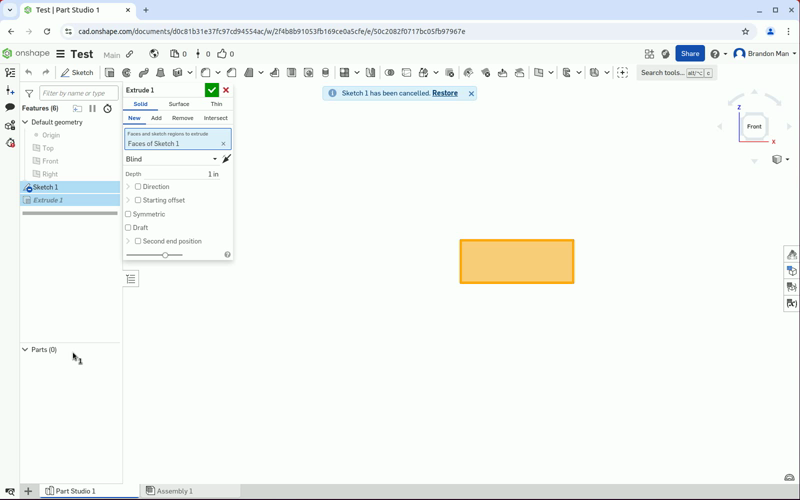
mouse_move(143, 106)
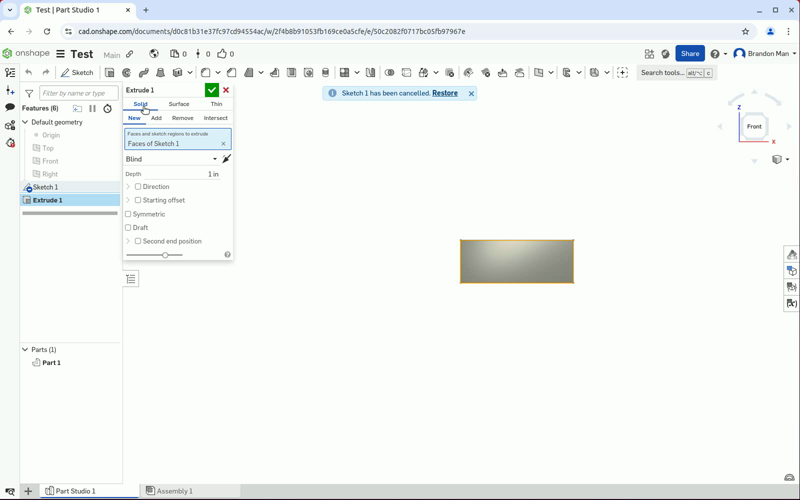
click(143, 106)
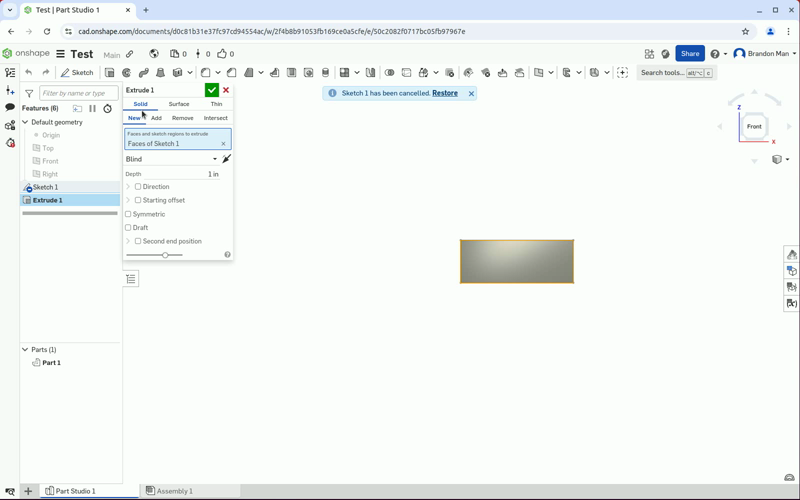
mouse_move(137, 120)
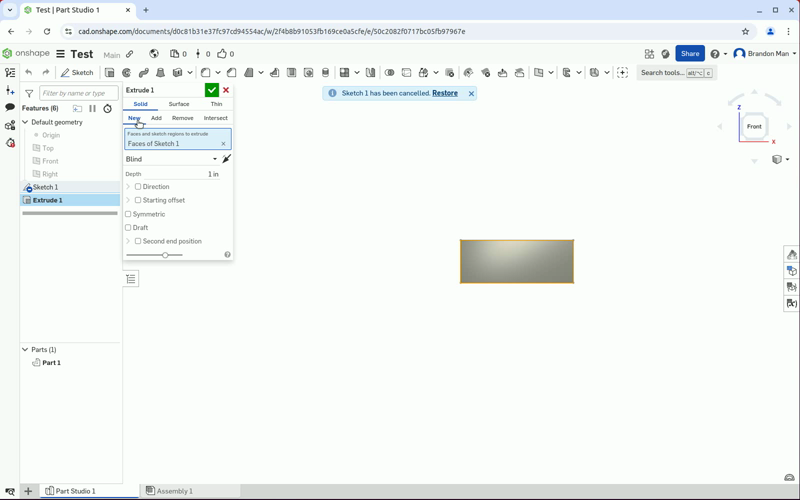
click(137, 120)
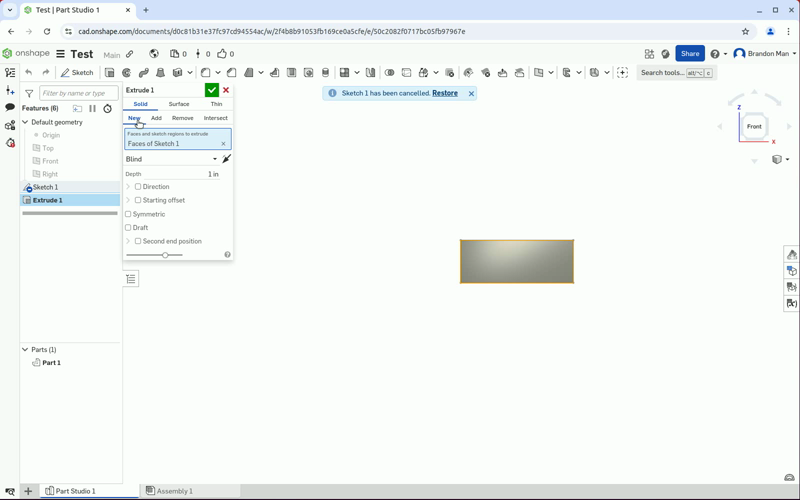
key(tab, 4)
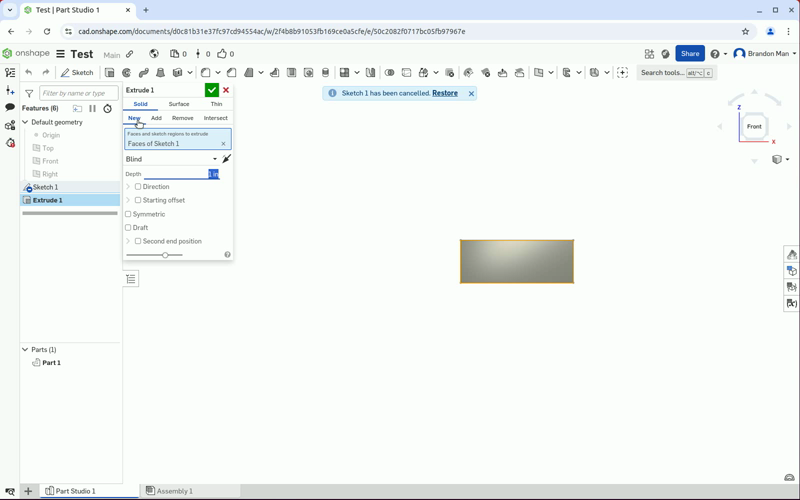
text(5.777)
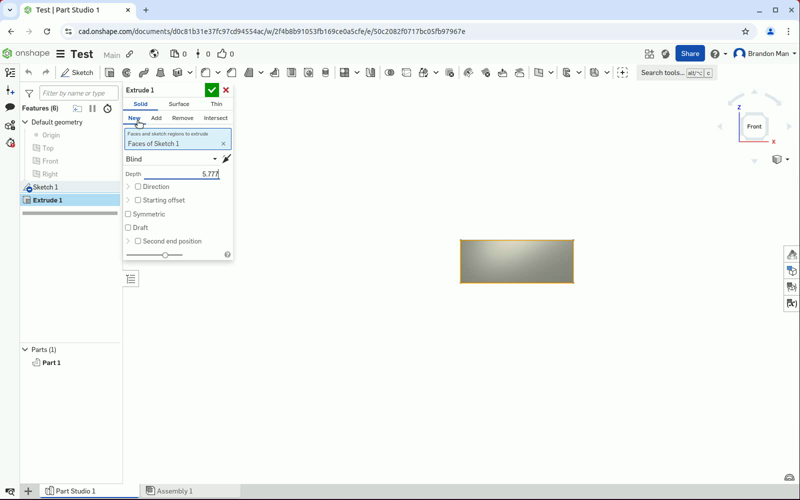
key(enter)
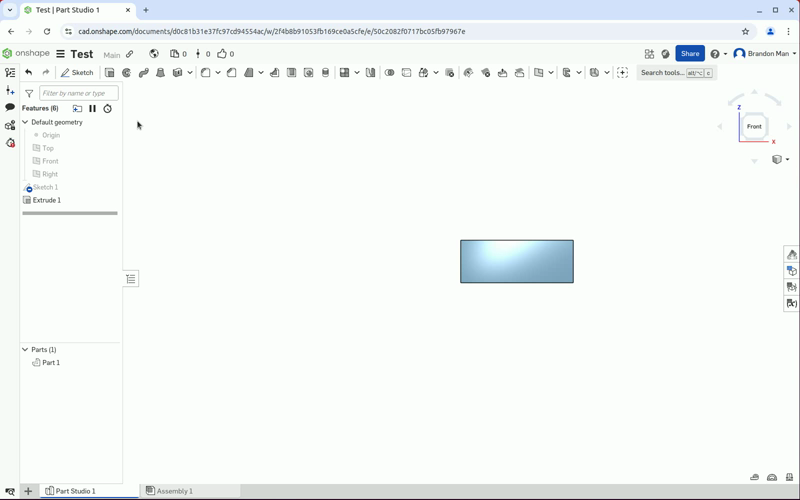
key(shift+h)
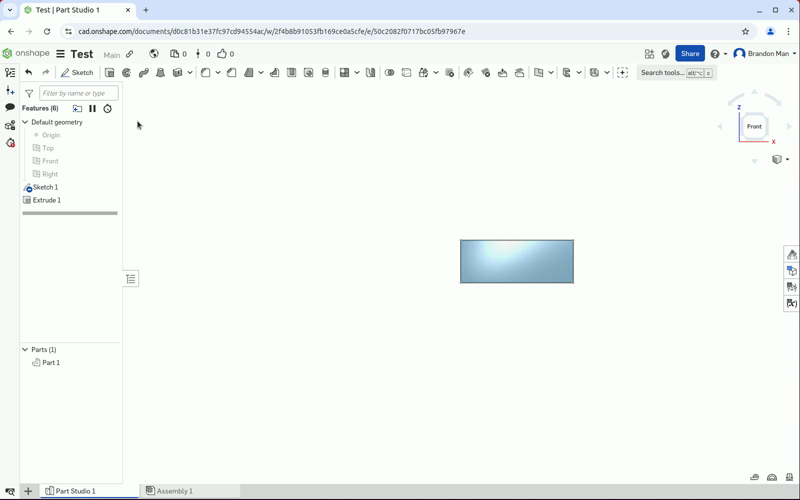
key(shift+h)
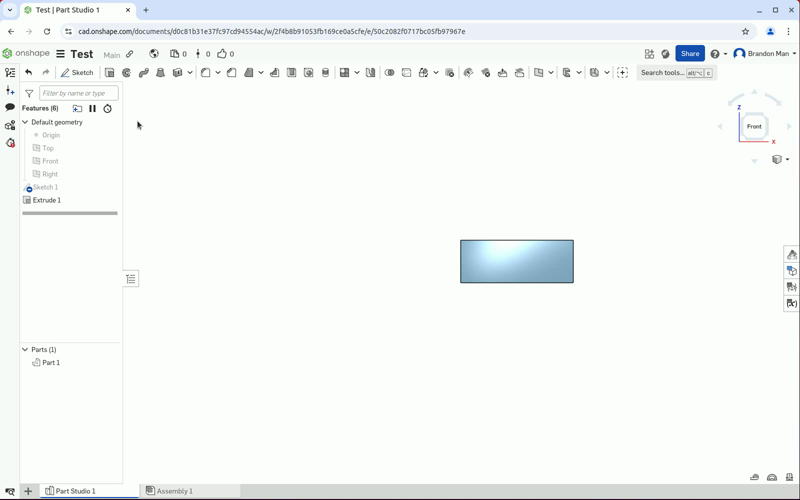
mouse_move(73, 189)
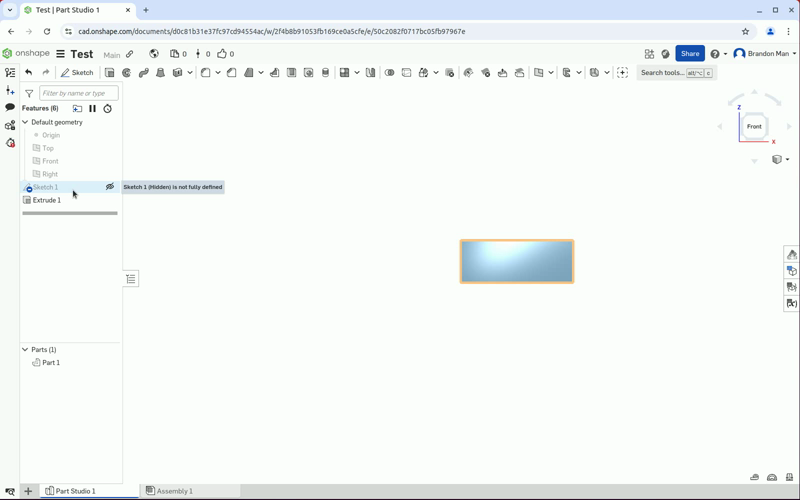
click(73, 189)
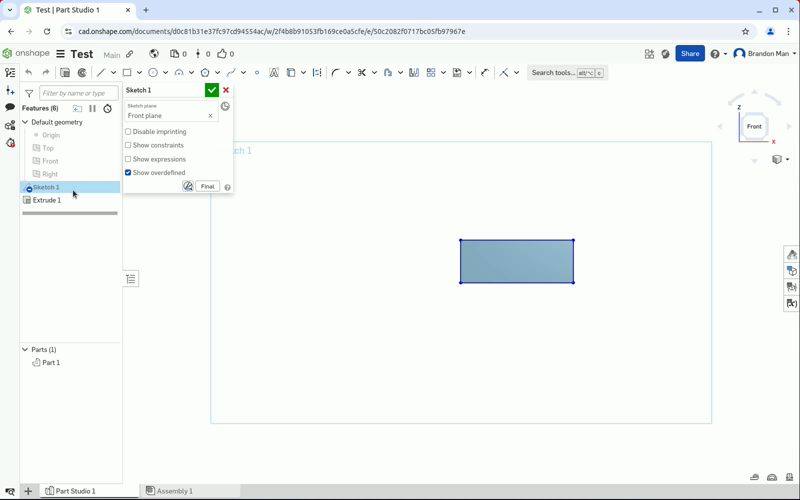
mouse_move(229, 92)
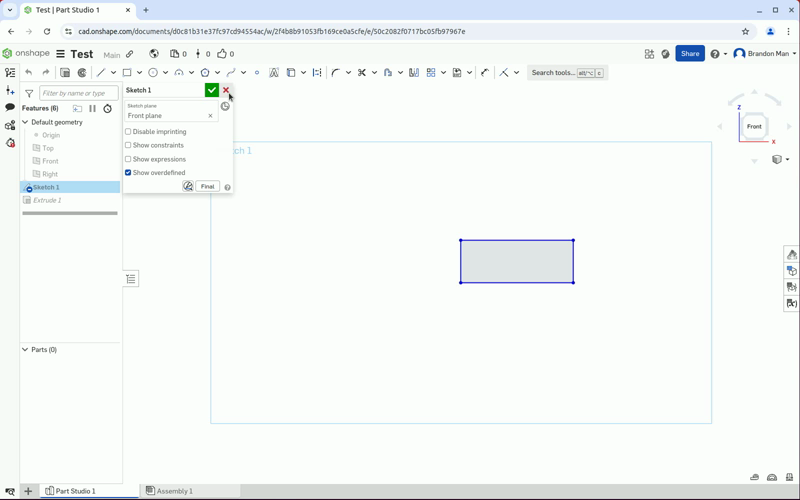
click(229, 92)
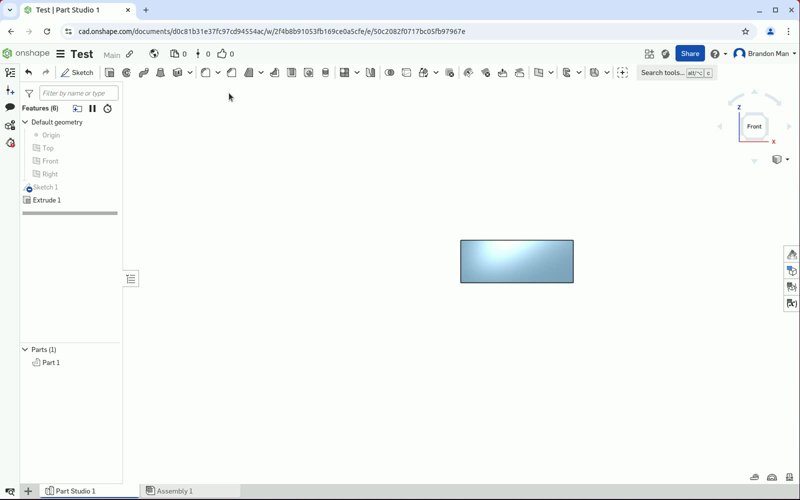
mouse_move(541, 75)
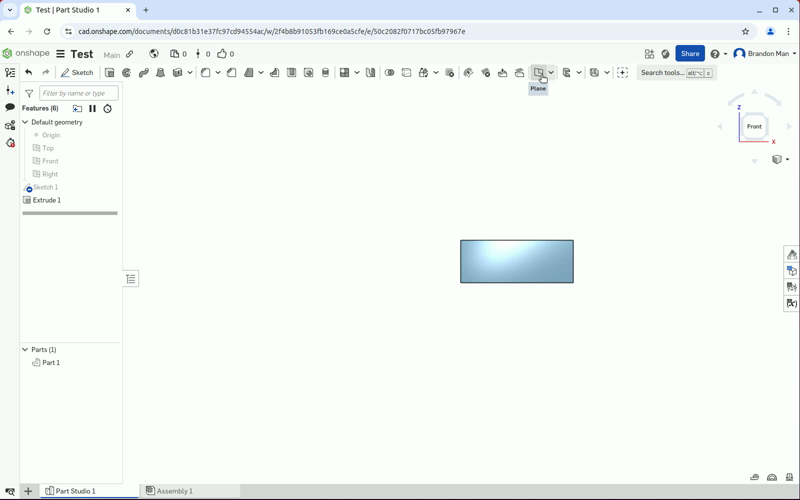
click(541, 75)
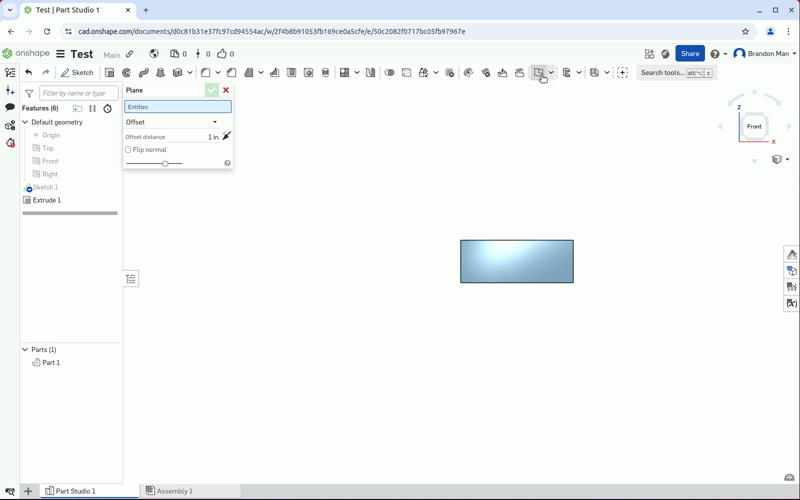
mouse_move(73, 163)
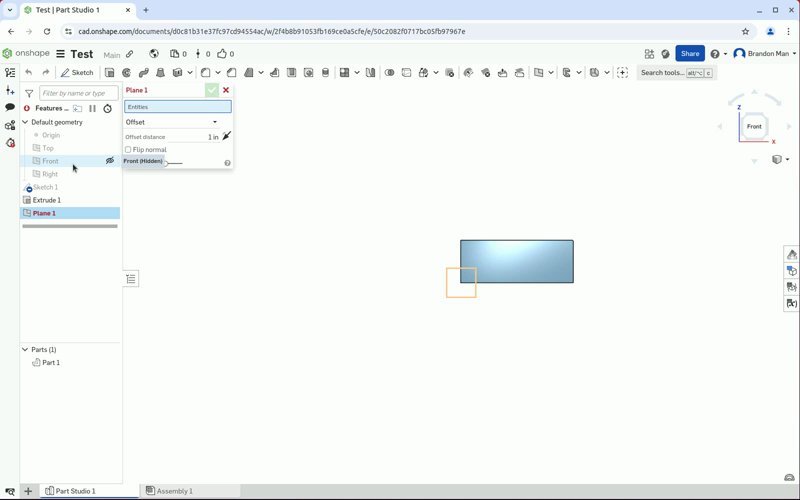
click(73, 163)
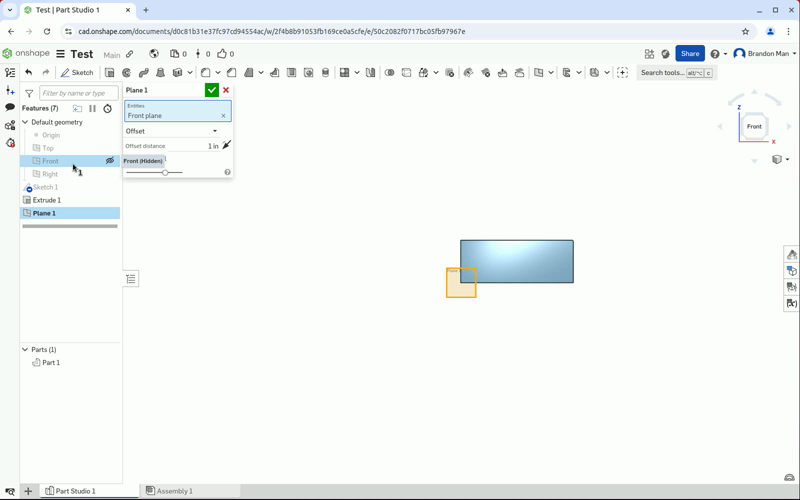
key(tab, 2)
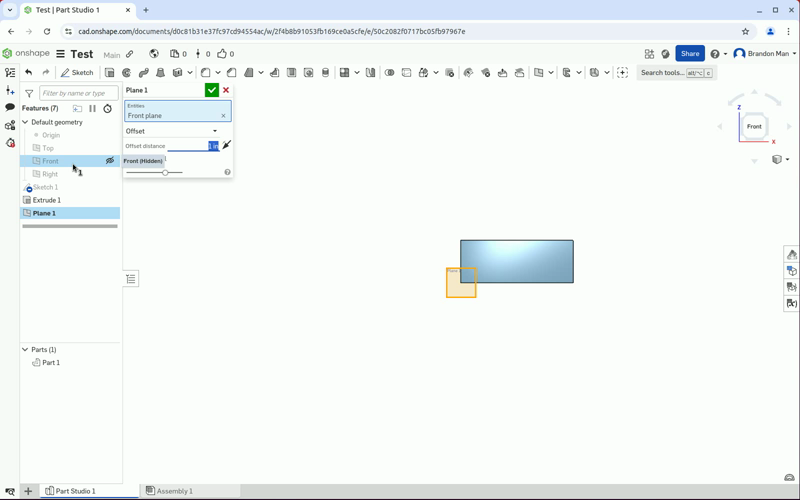
text(5.792)
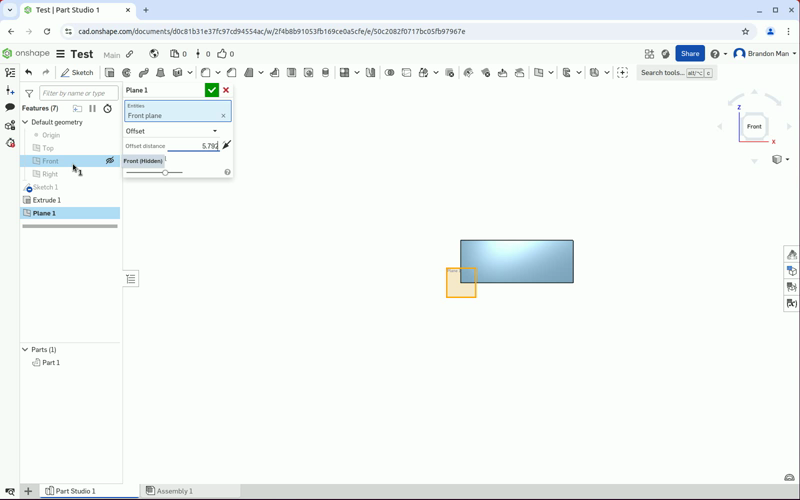
key(enter, 2)
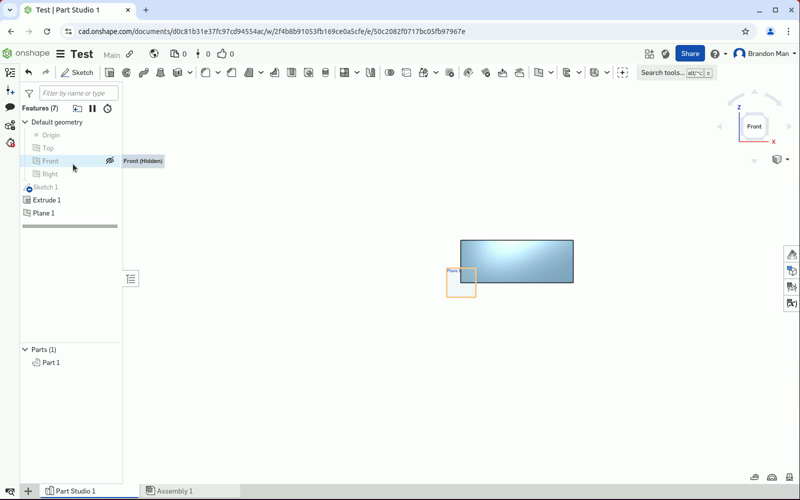
key(shift+s)
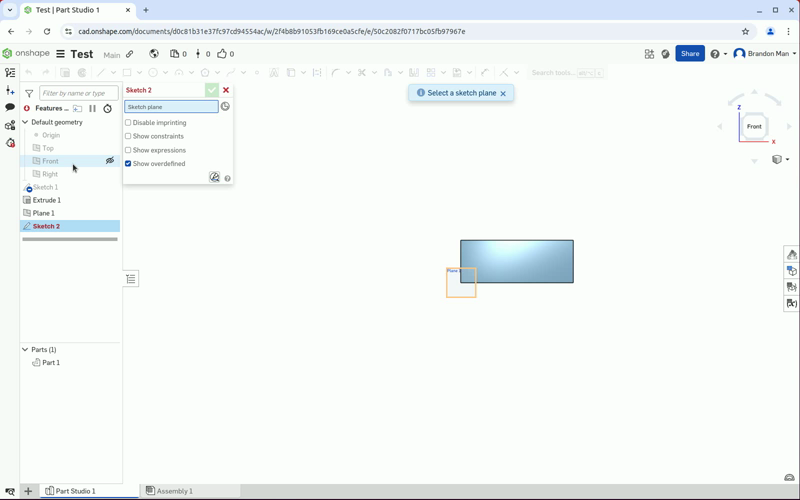
mouse_move(73, 215)
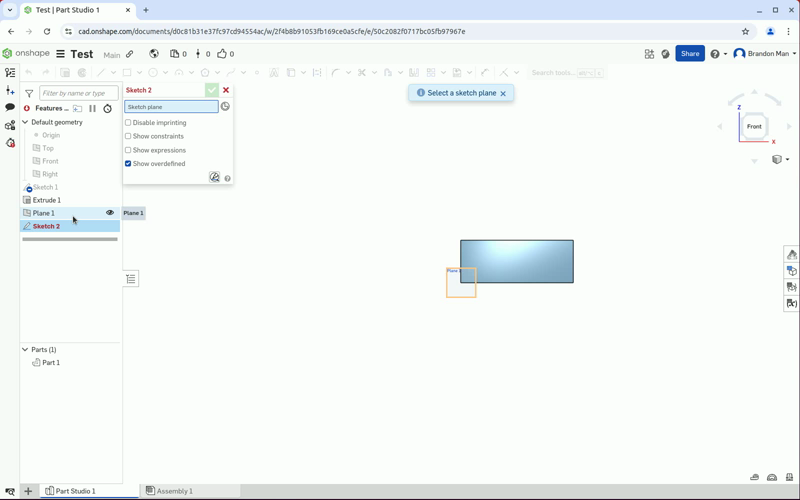
click(73, 215)
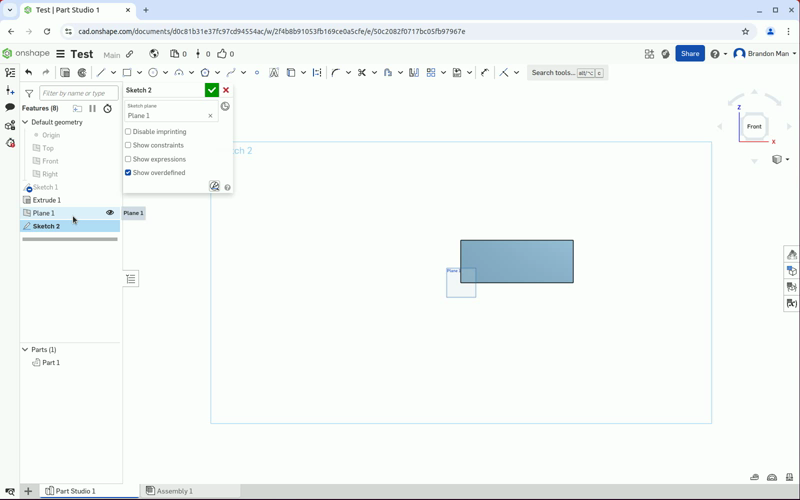
mouse_move(73, 352)
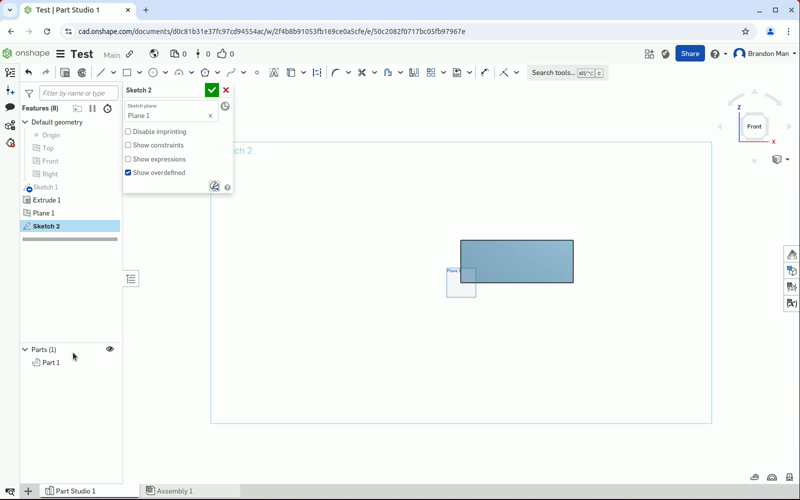
key(y)
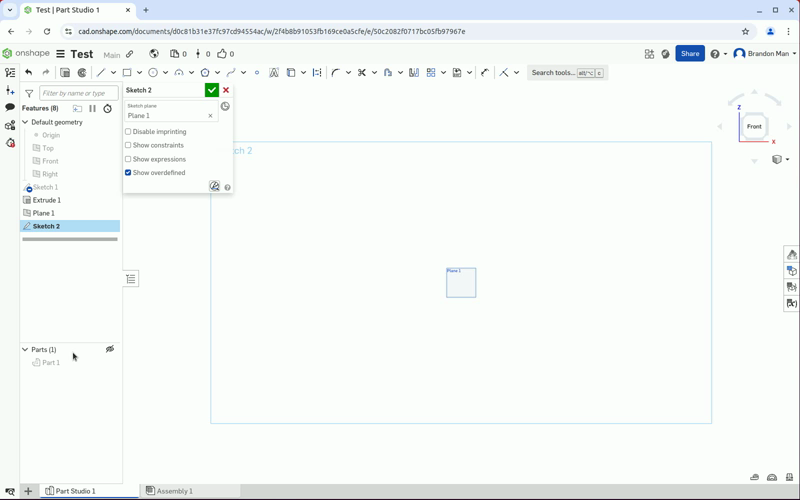
key(l)
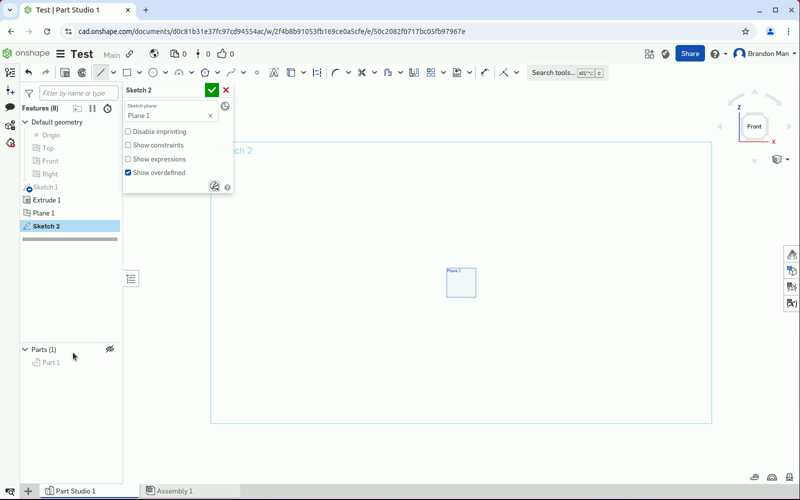
key_down(shift)
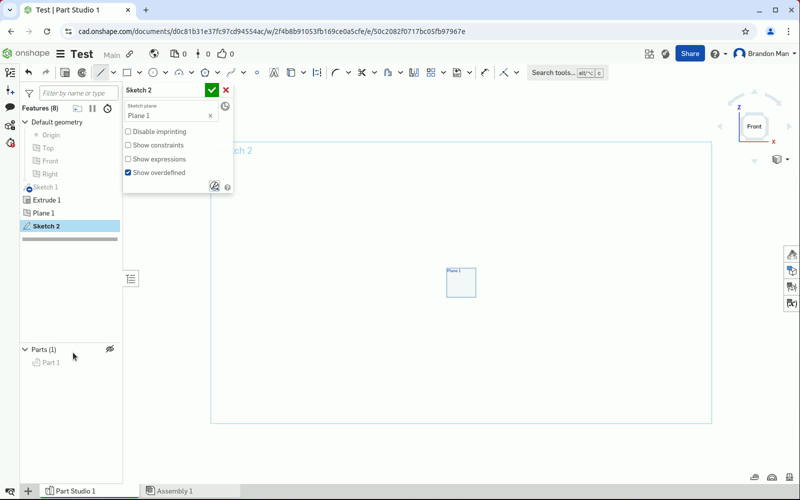
mouse_move(460, 282)
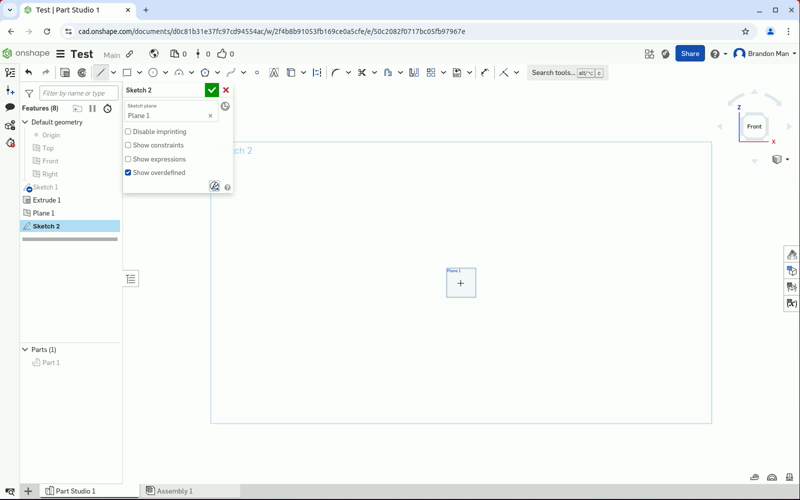
click(460, 282)
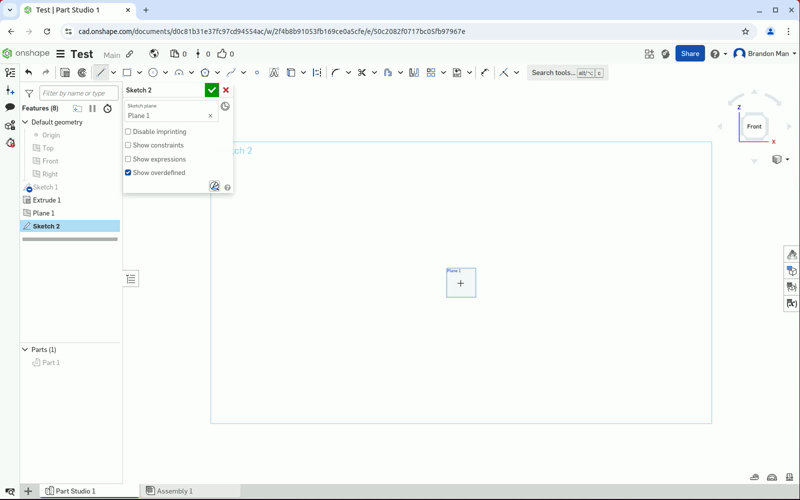
key_up(shift)
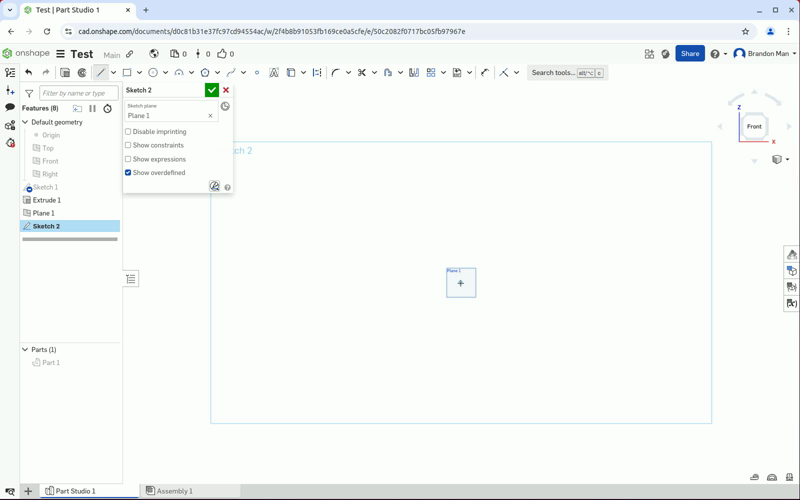
key_down(shift)
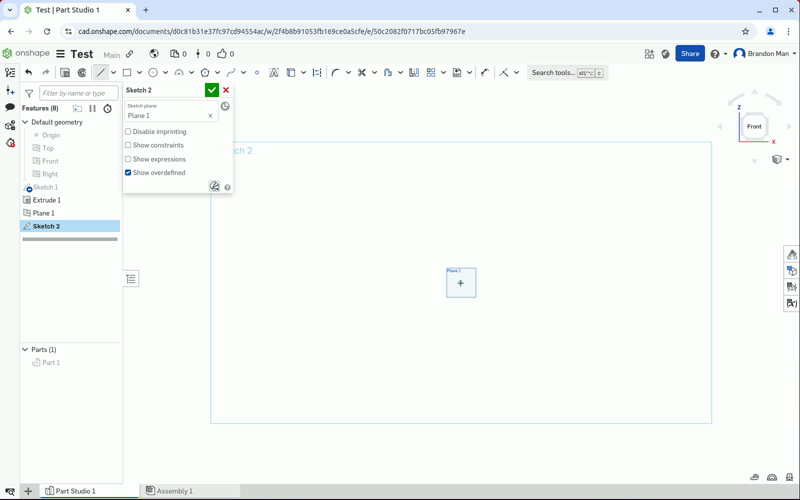
mouse_move(573, 282)
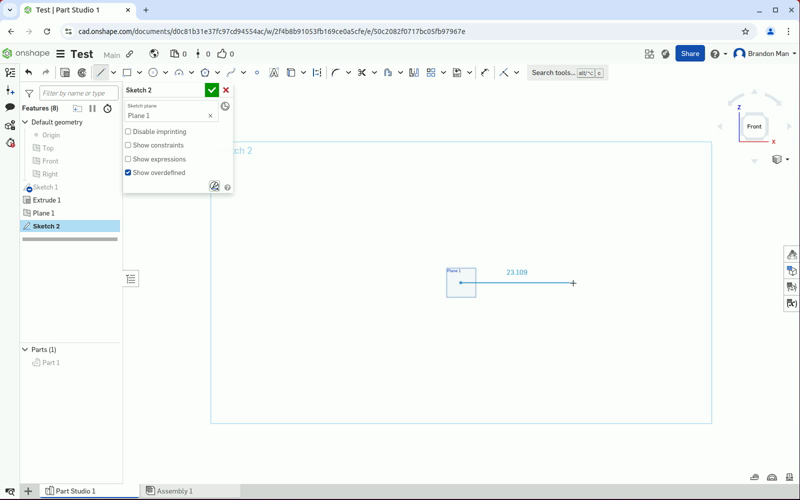
click(573, 282)
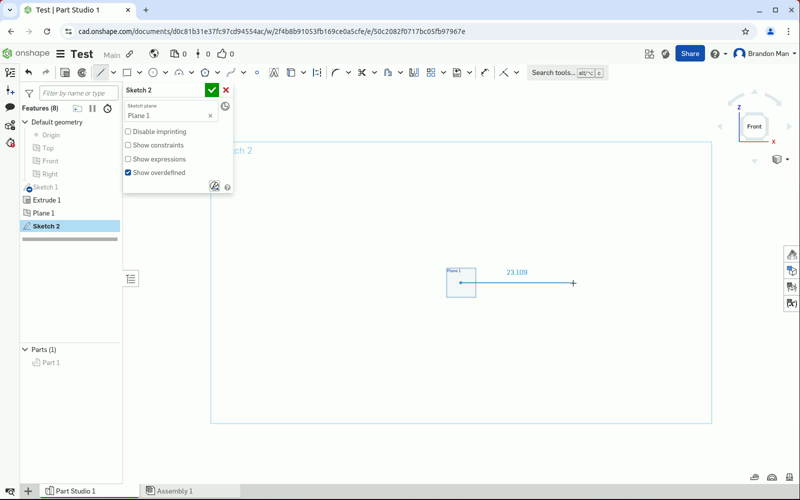
key_up(shift)
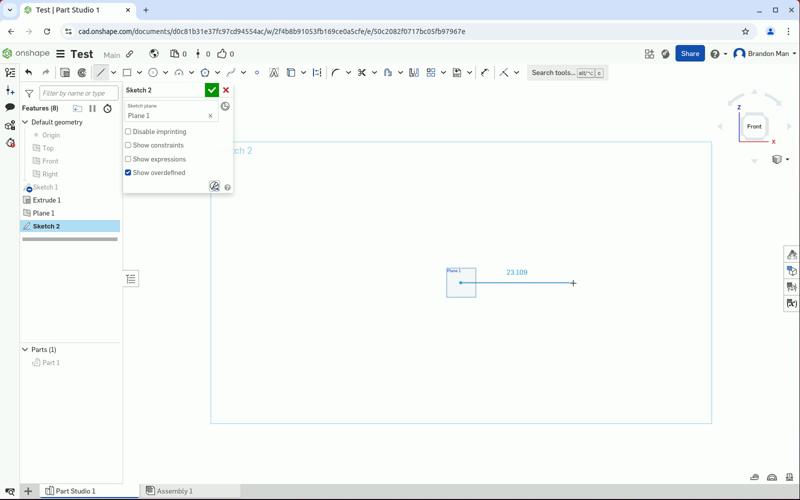
key_down(shift)
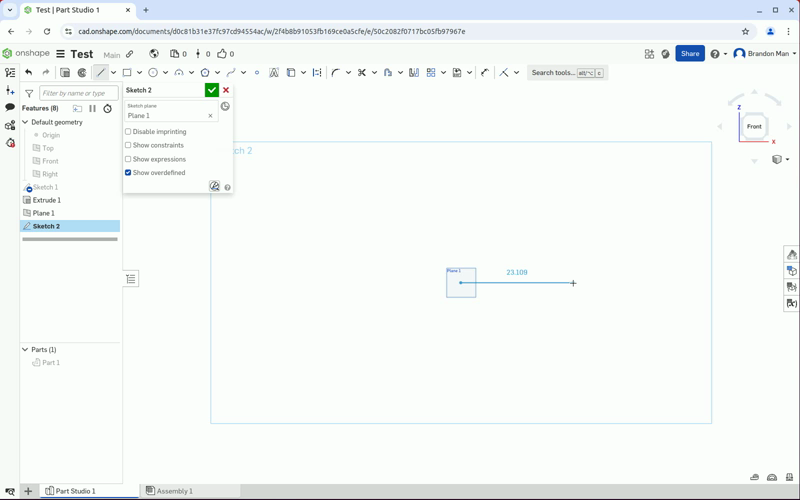
mouse_move(589, 282)
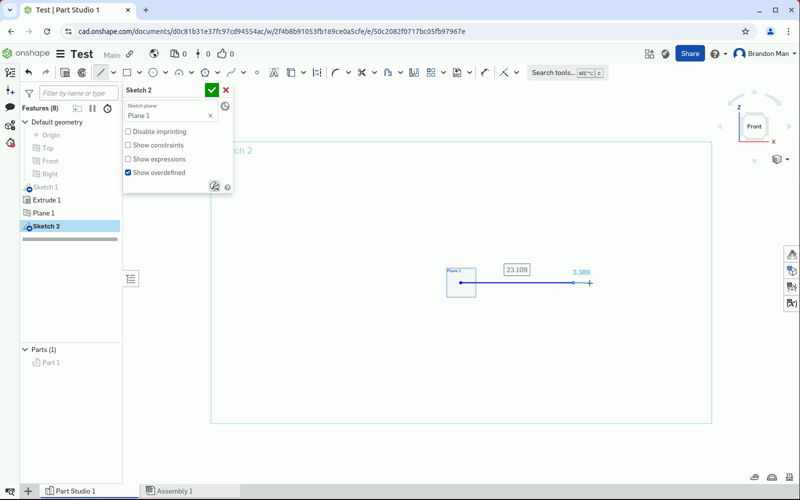
mouse_move(573, 242)
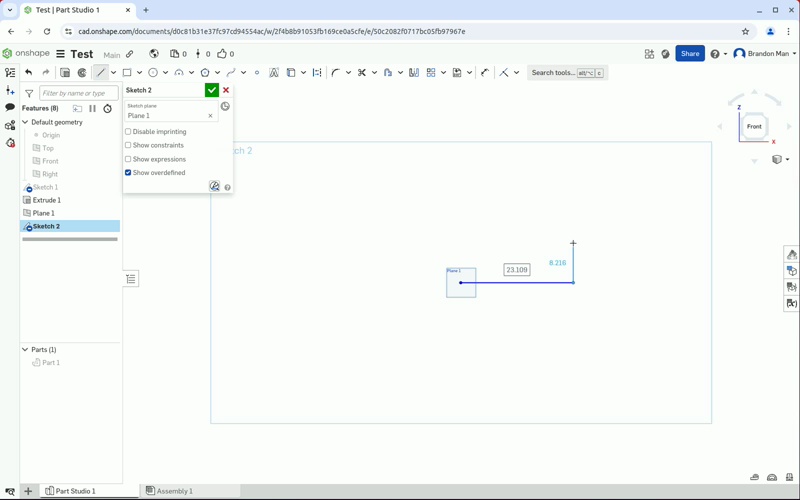
click(573, 242)
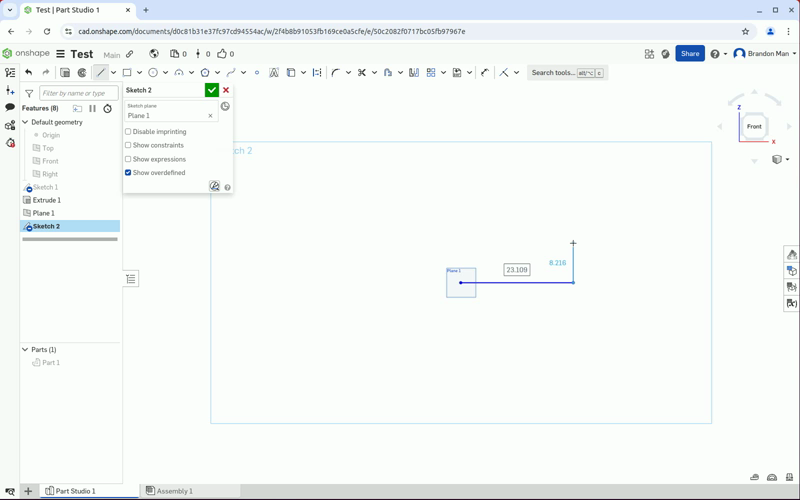
key_up(shift)
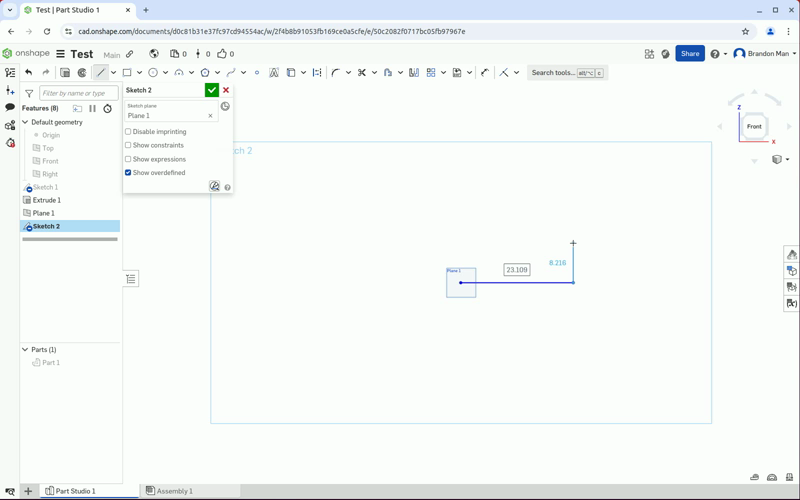
key_down(shift)
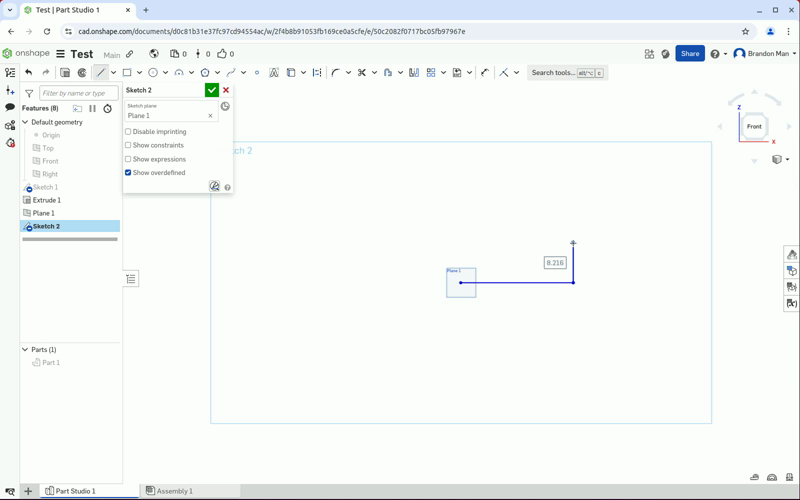
mouse_move(460, 242)
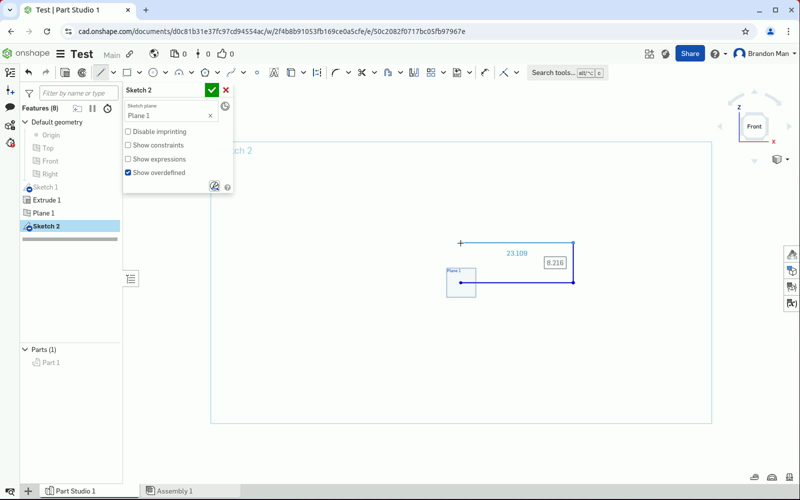
click(460, 242)
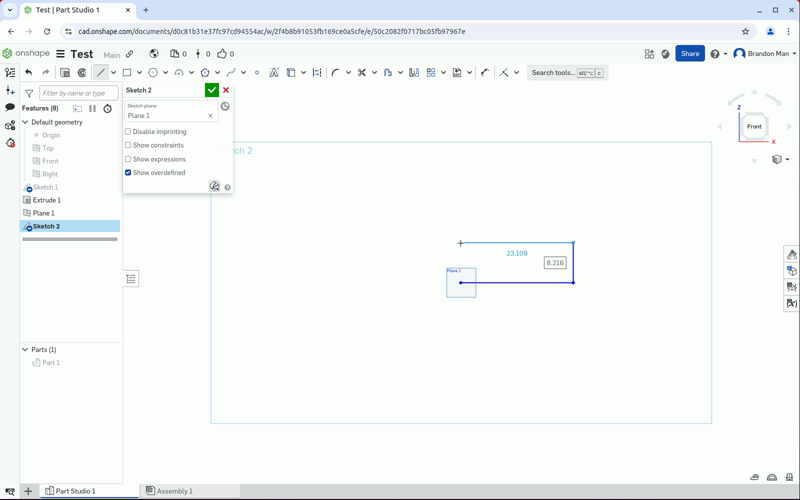
key_up(shift)
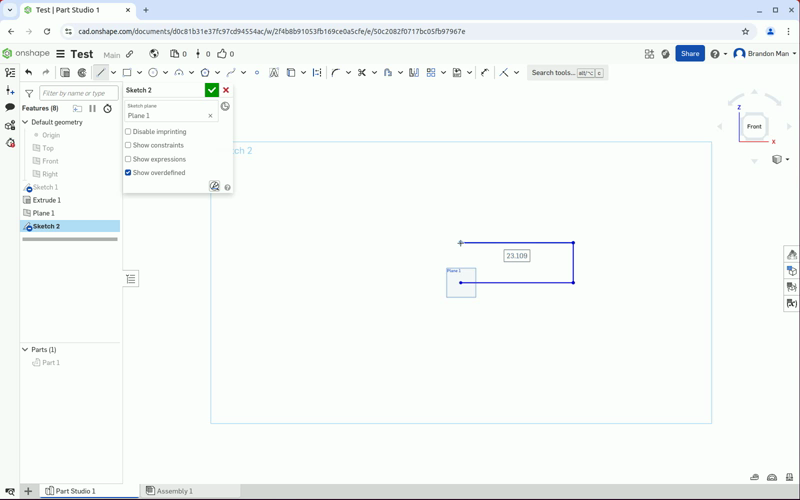
mouse_move(490, 242)
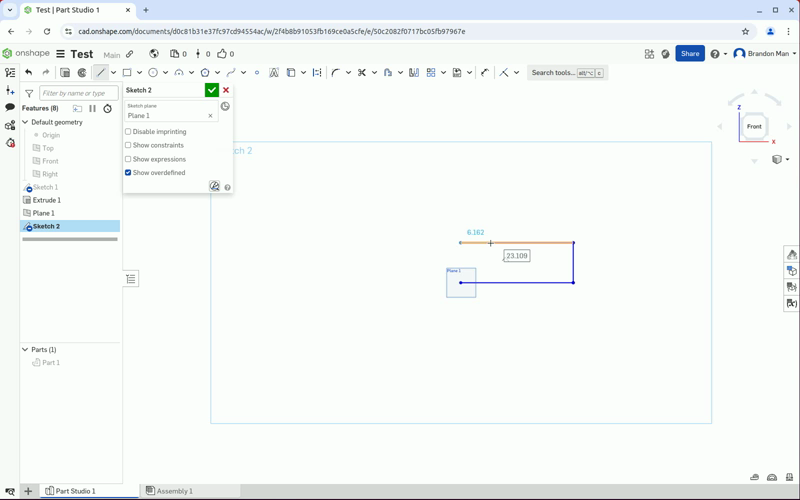
key_down(shift)
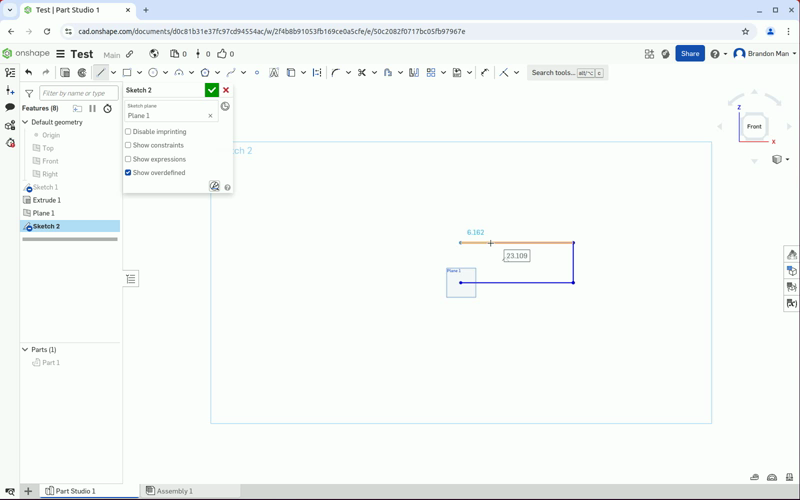
mouse_move(460, 282)
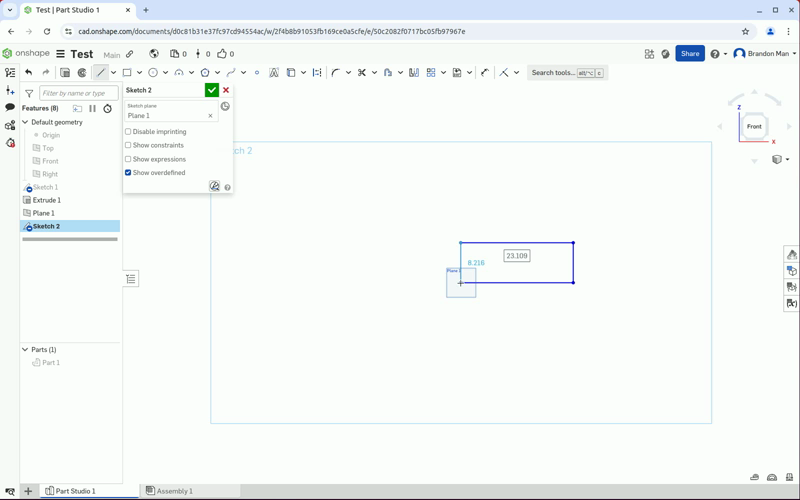
key_up(shift)
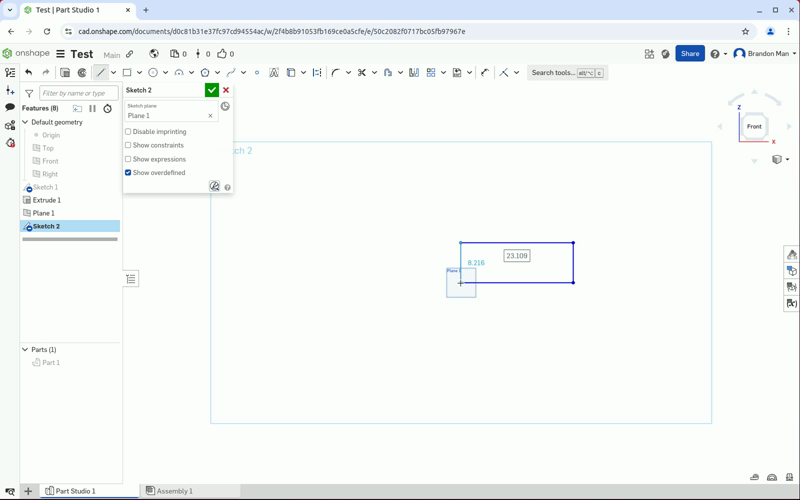
click(460, 282)
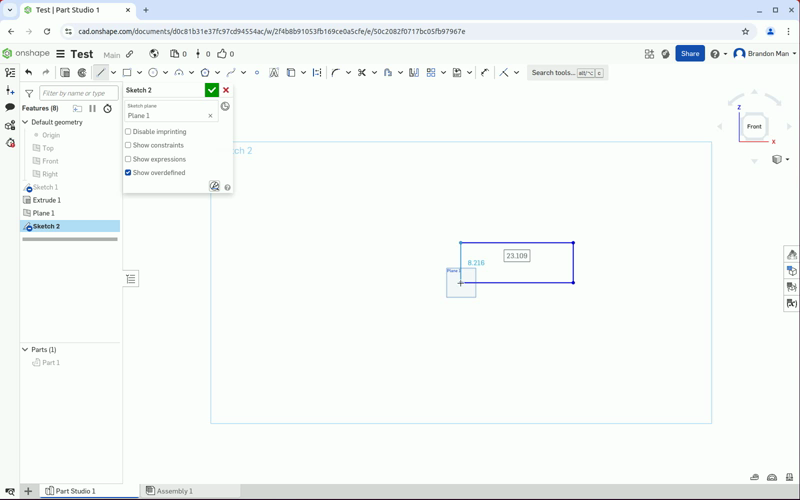
key(esc)
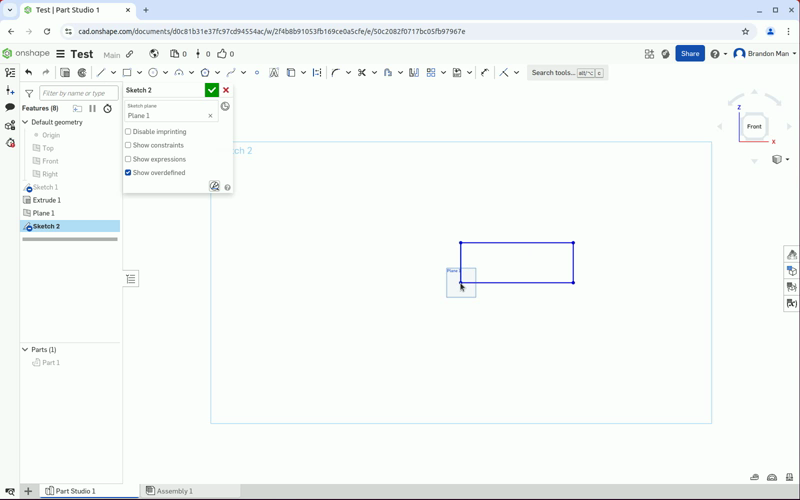
mouse_move(487, 277)
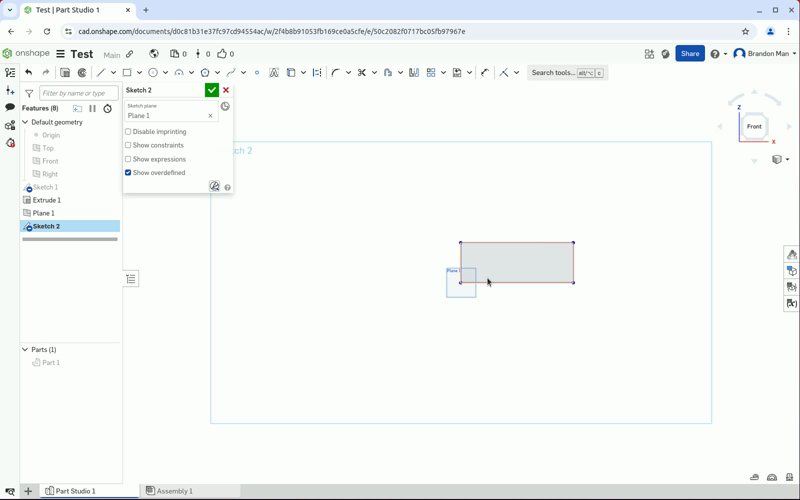
click(487, 277)
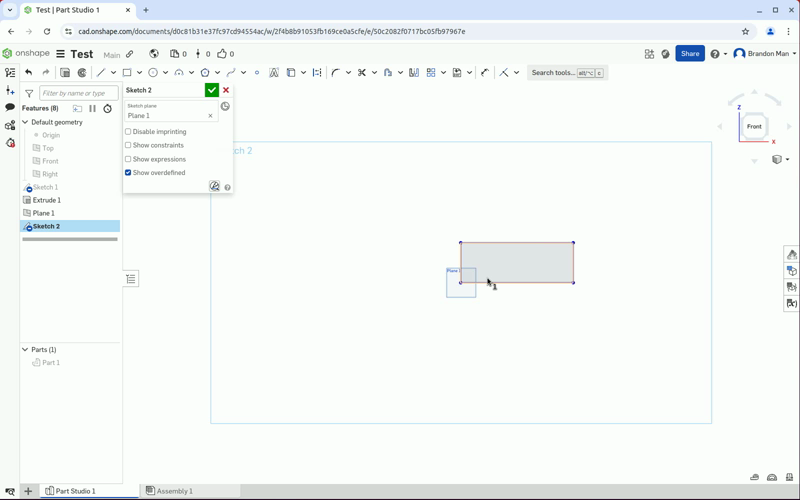
mouse_move(73, 352)
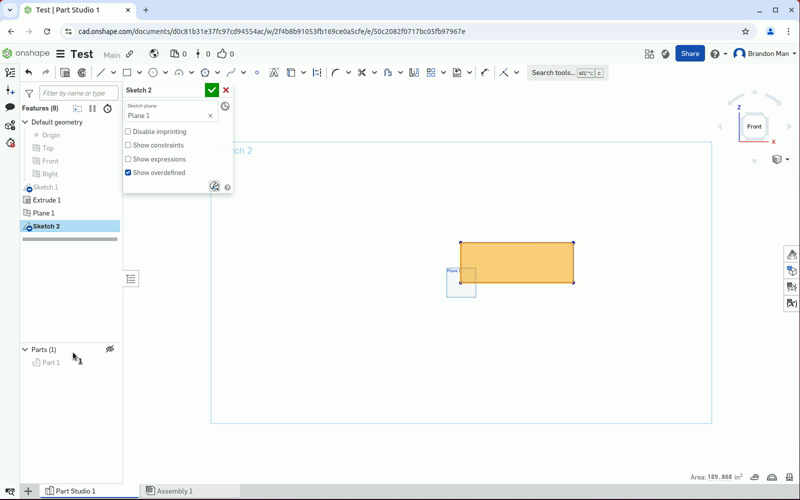
key(shift+y)
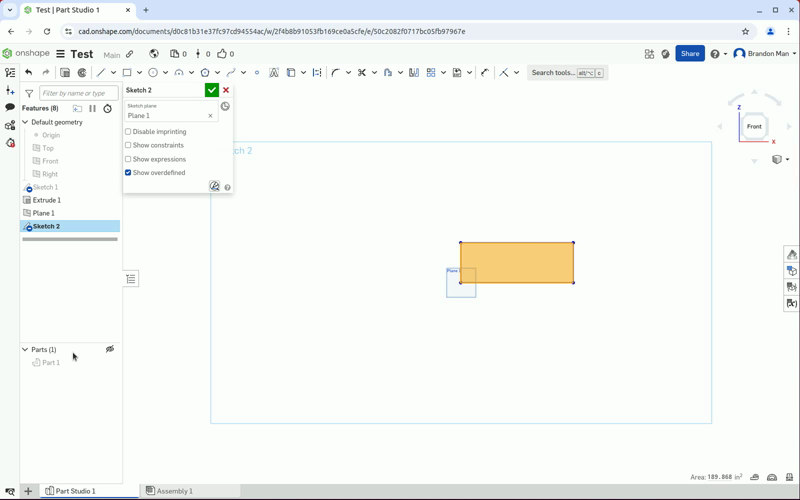
key(shift+e)
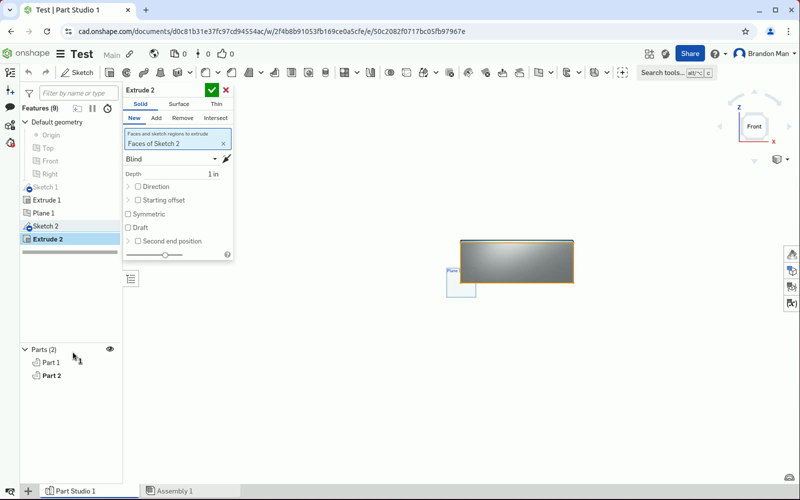
mouse_move(143, 106)
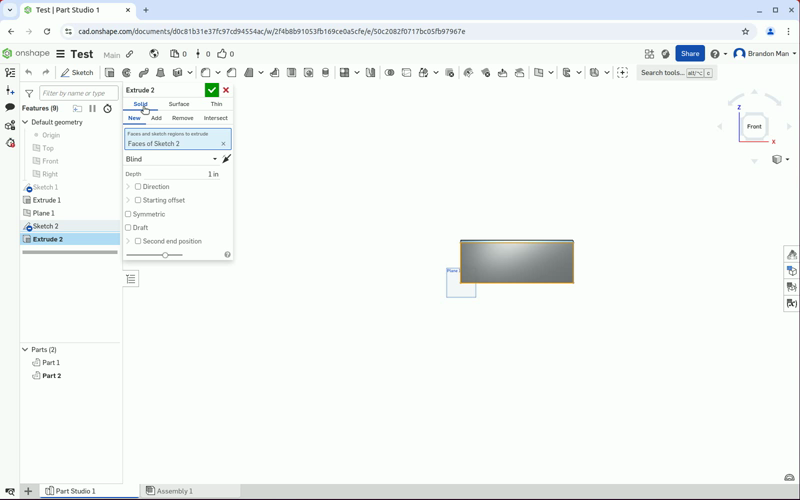
click(143, 106)
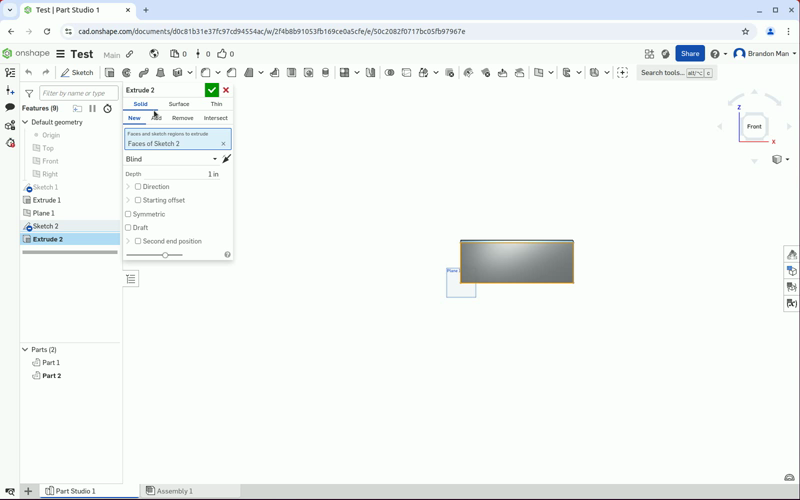
mouse_move(186, 120)
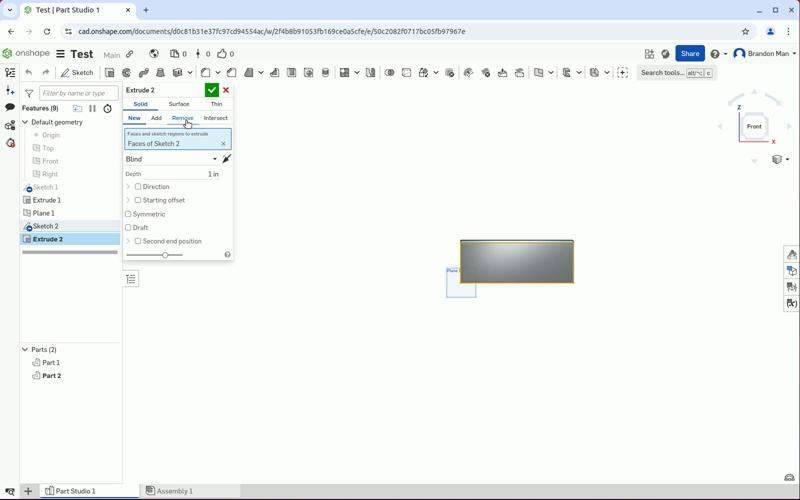
click(186, 120)
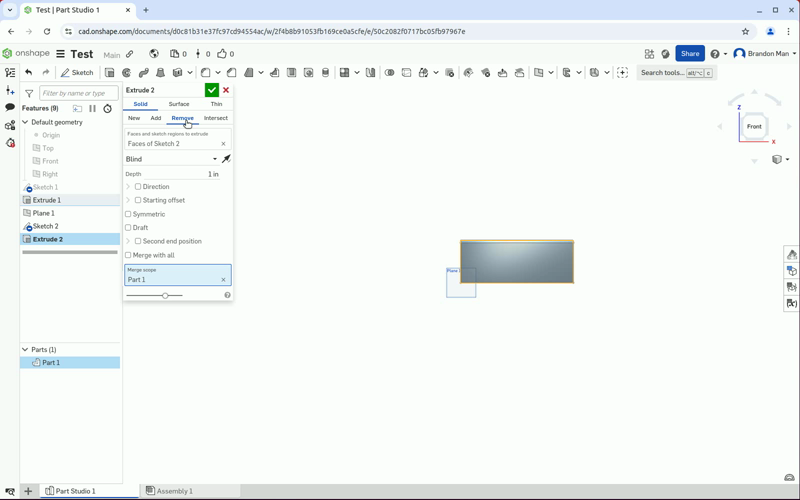
key(tab, 4)
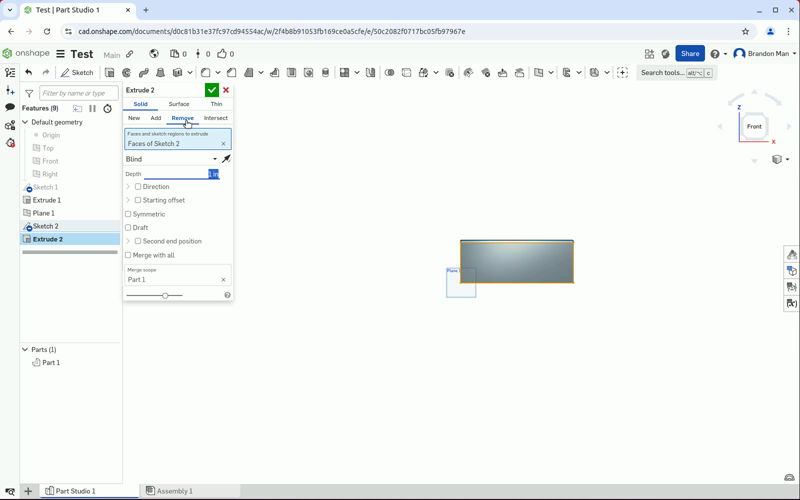
text(0.241)
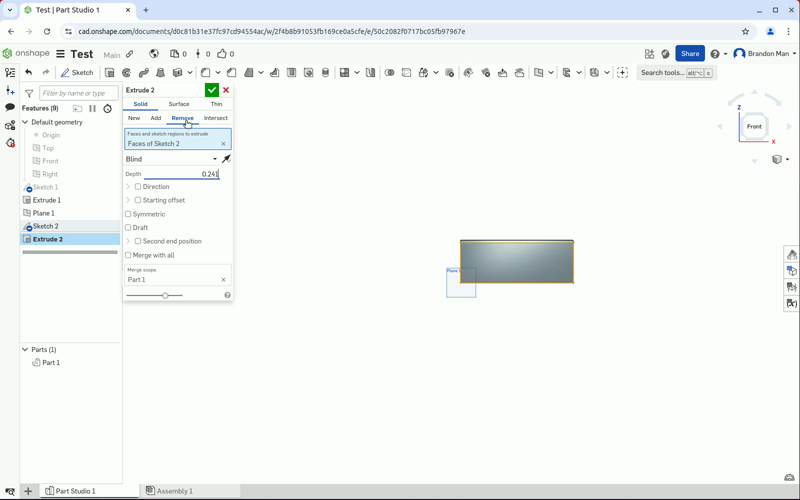
key(tab, 6)
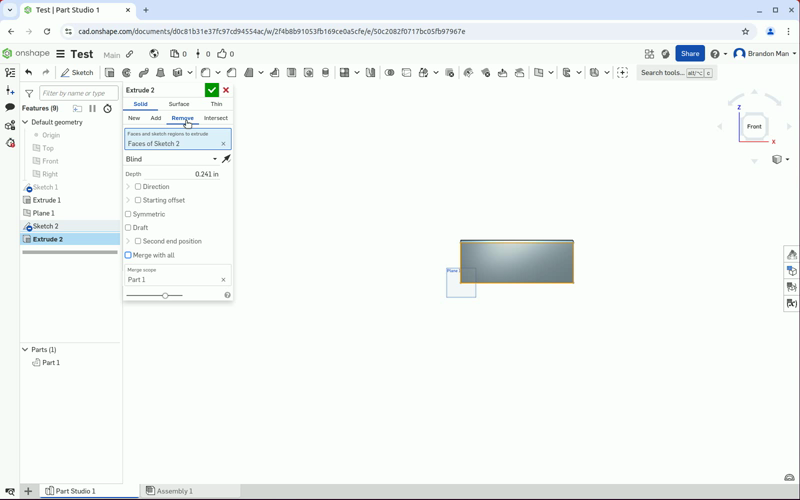
key(space)
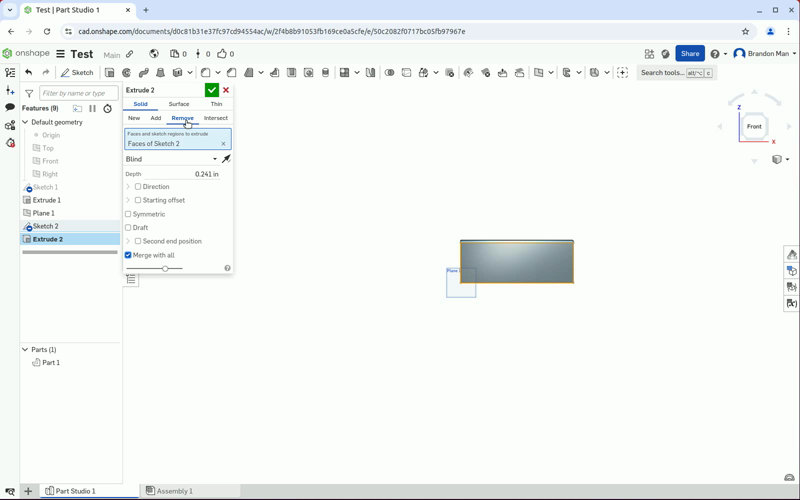
key(enter)
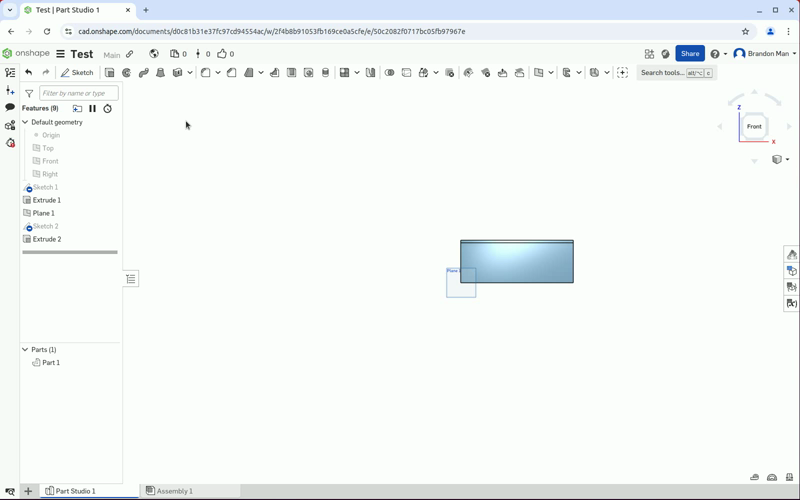
key(shift+h)
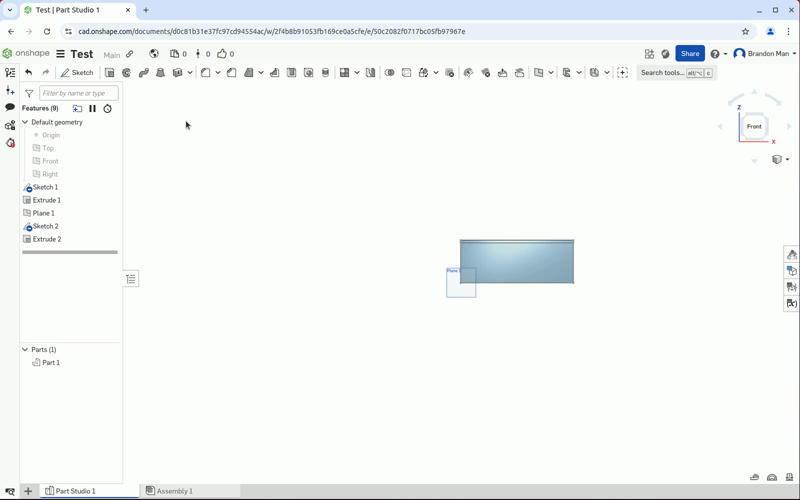
key(shift+h)
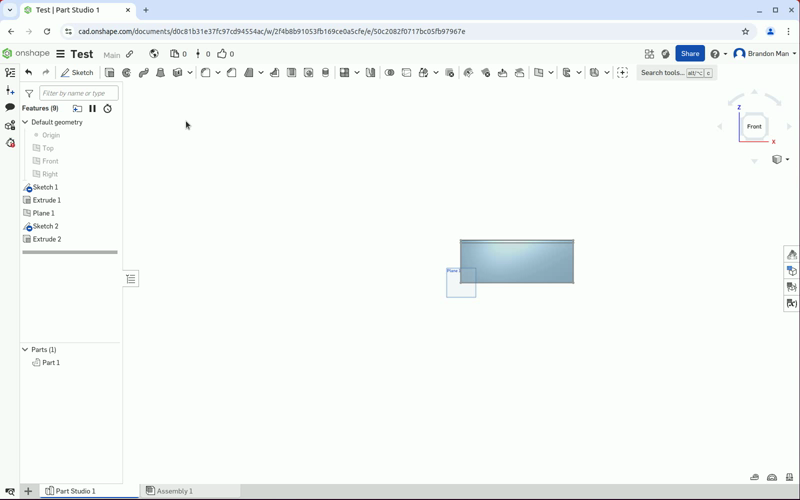
key(shift+7)
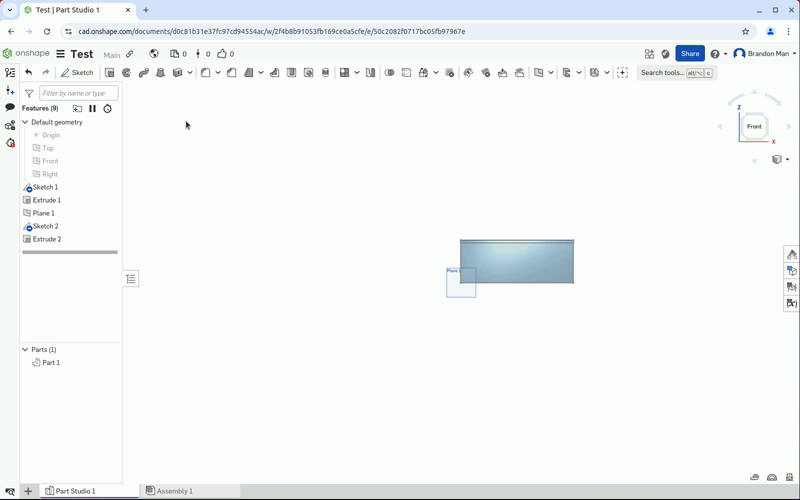
key(left, 2)
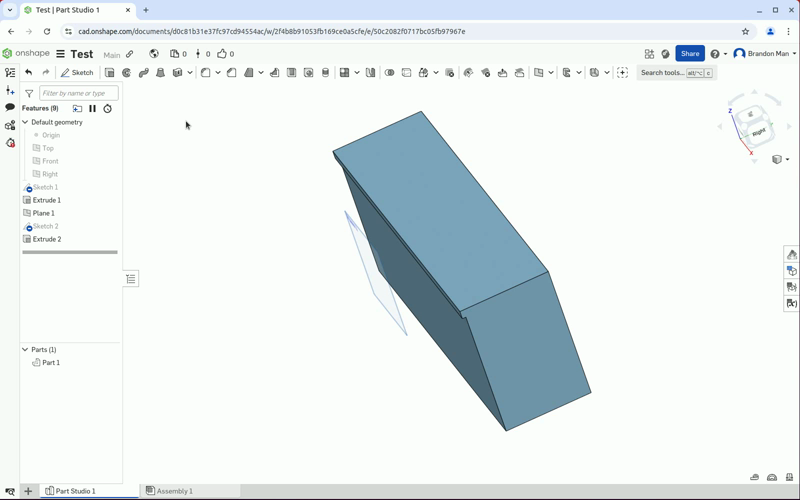
key(down, 2)
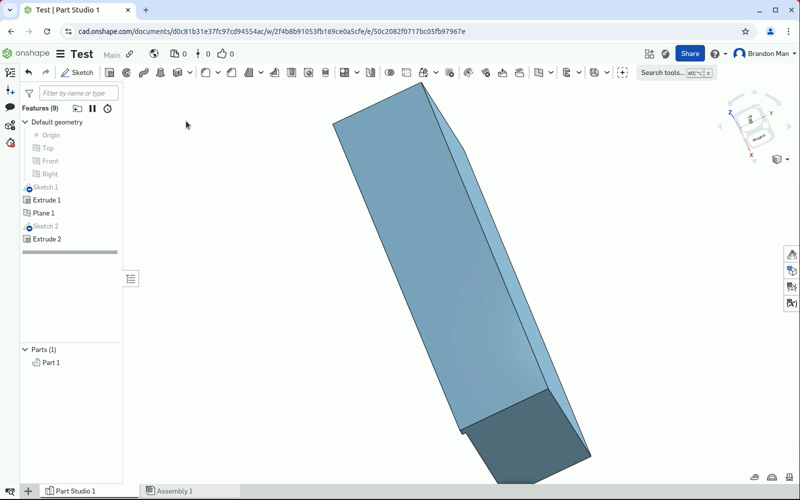
key(up, 2)
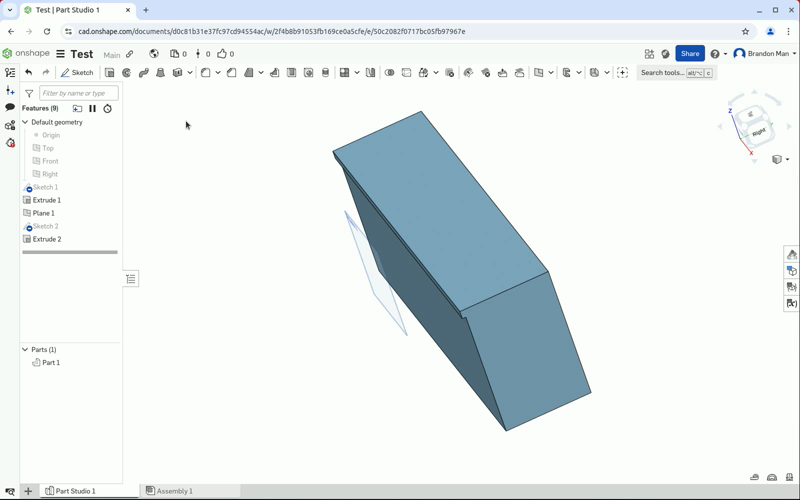
key(right, 2)
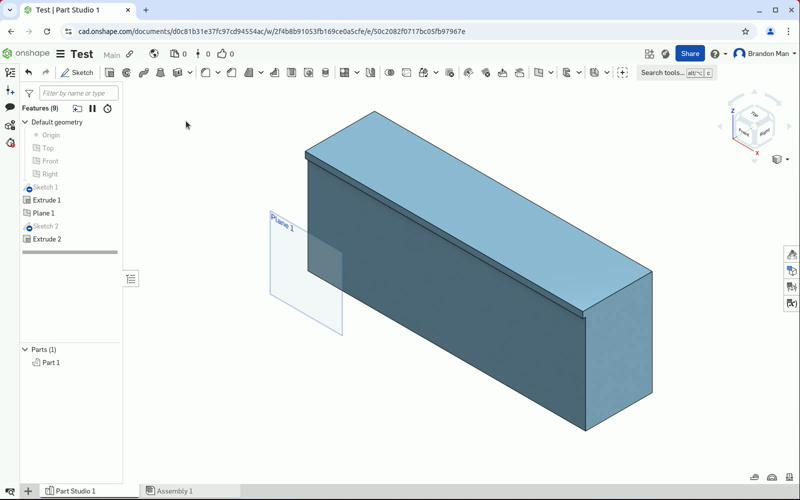
mouse_move(73, 189)
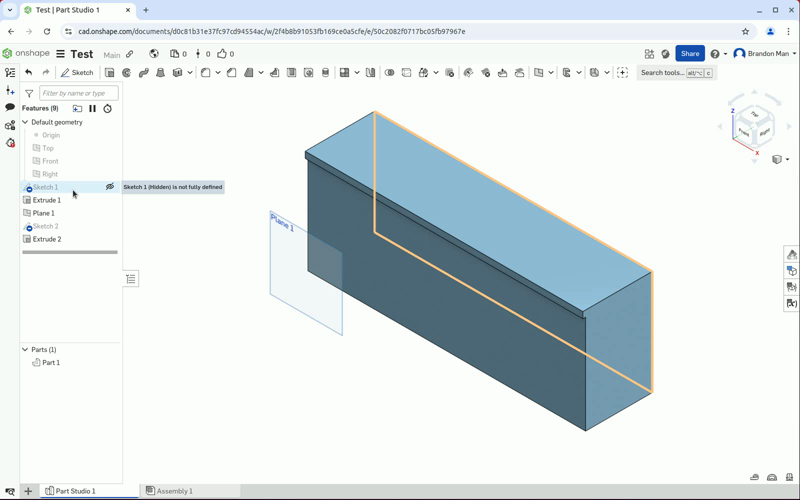
click(73, 189)